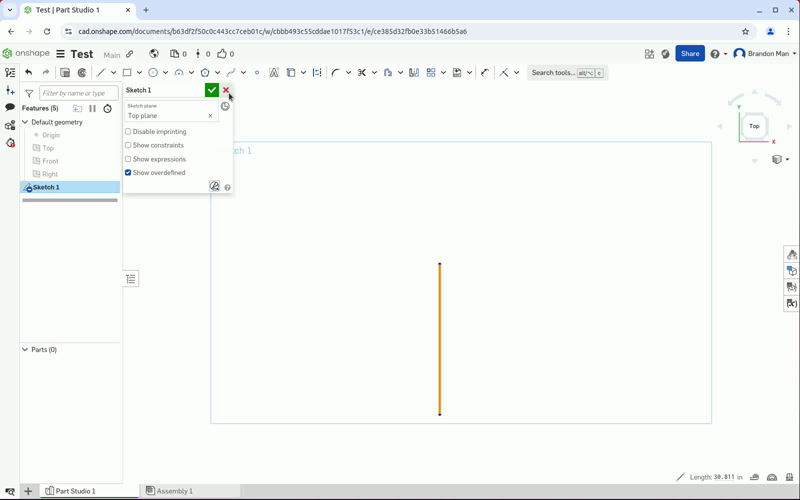
key(shift+h)
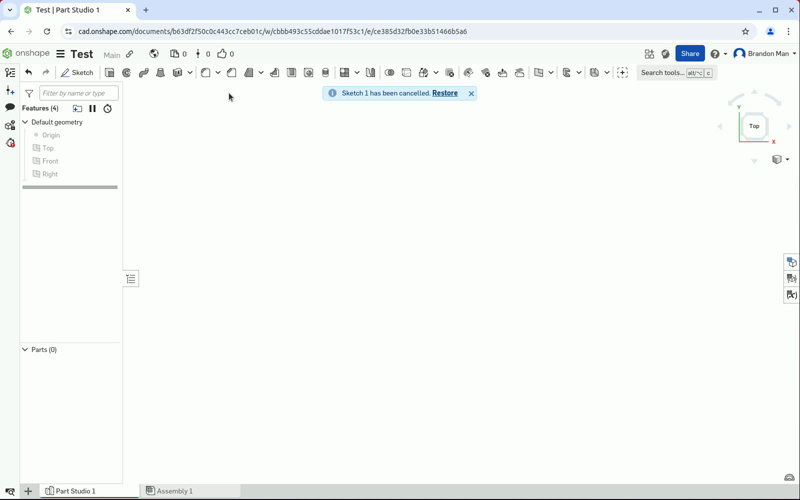
mouse_move(73, 352)
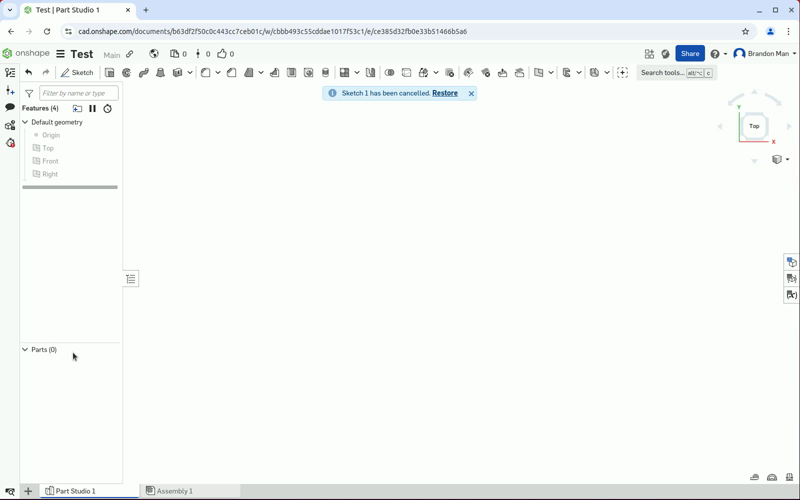
key(y)
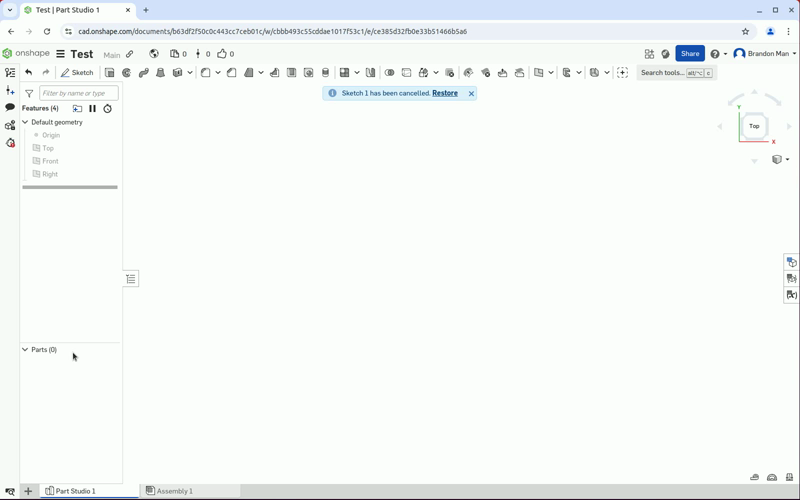
key(shift+p)
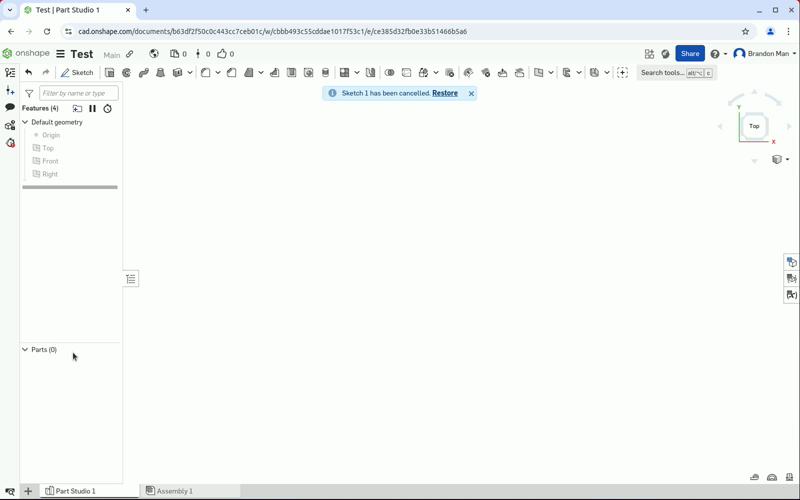
key(space)
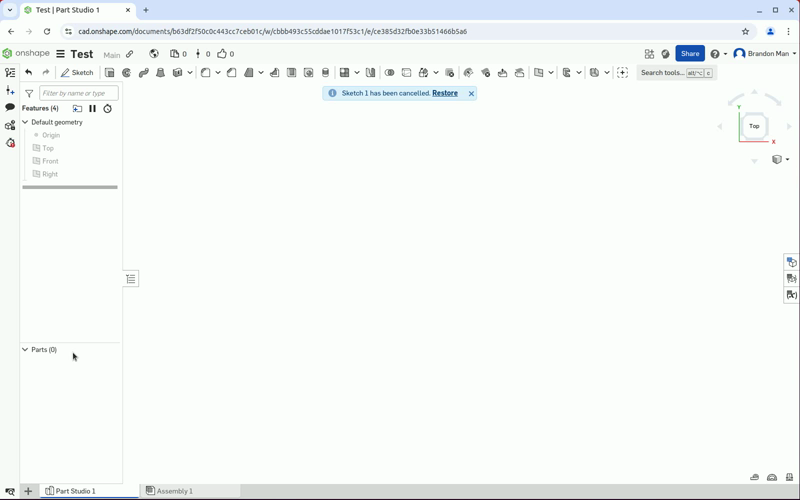
key_down(shift)
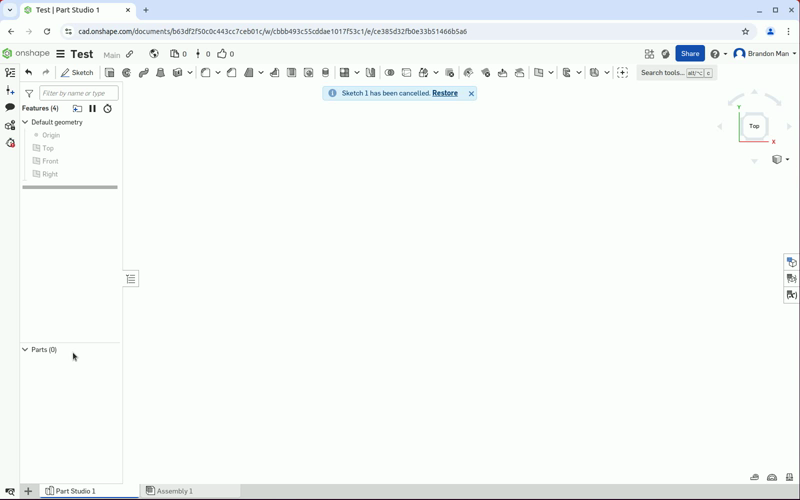
key(up)
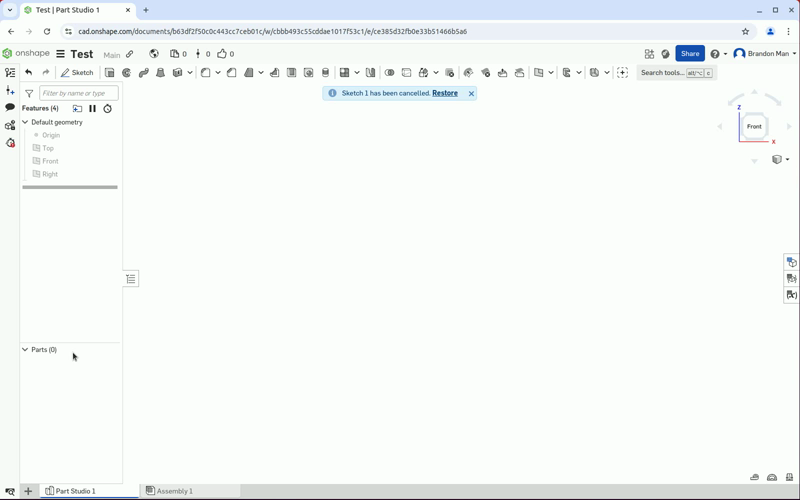
key_up(shift)
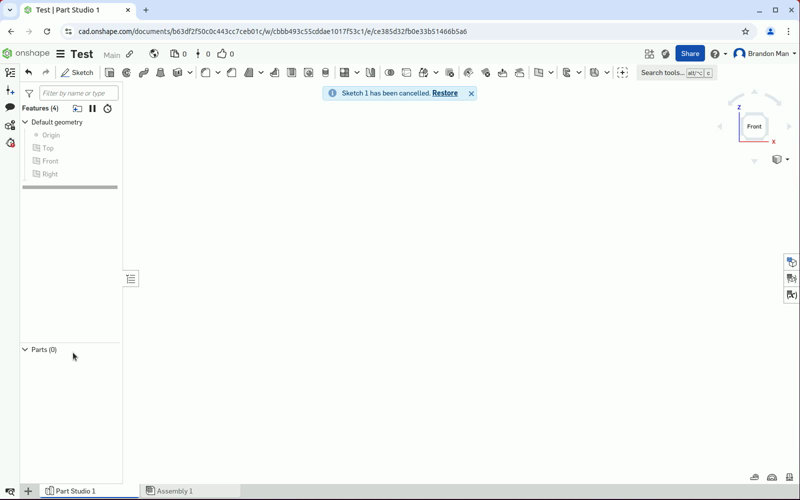
mouse_move(73, 352)
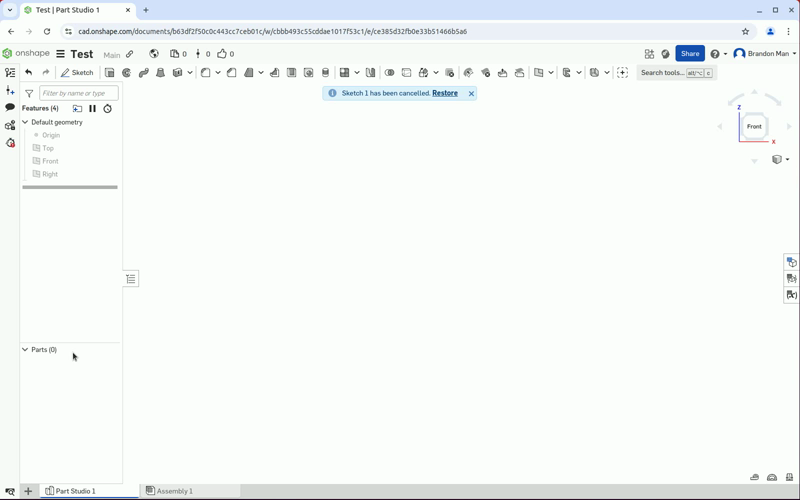
key(shift+y)
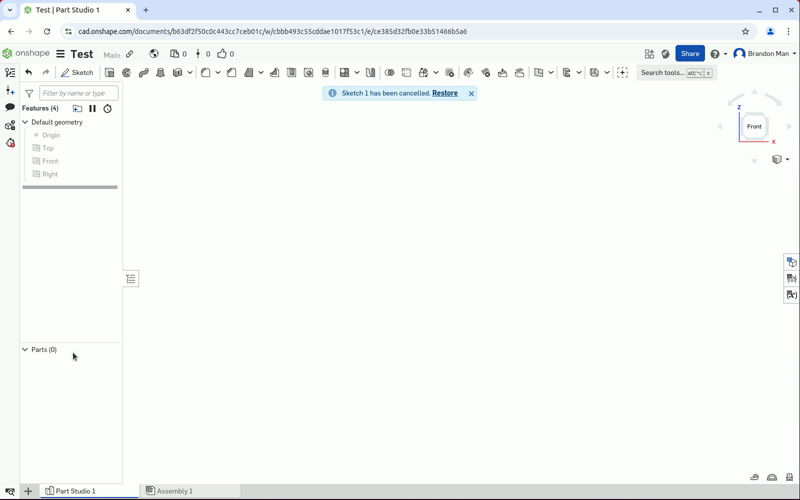
key(shift+s)
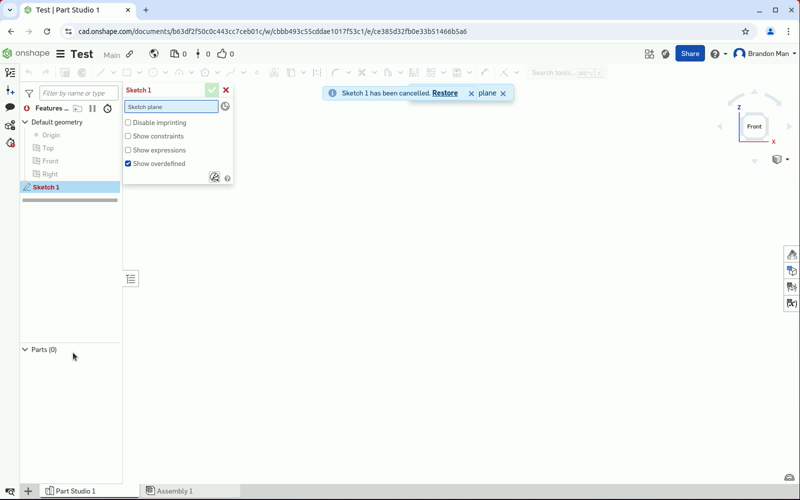
mouse_move(73, 163)
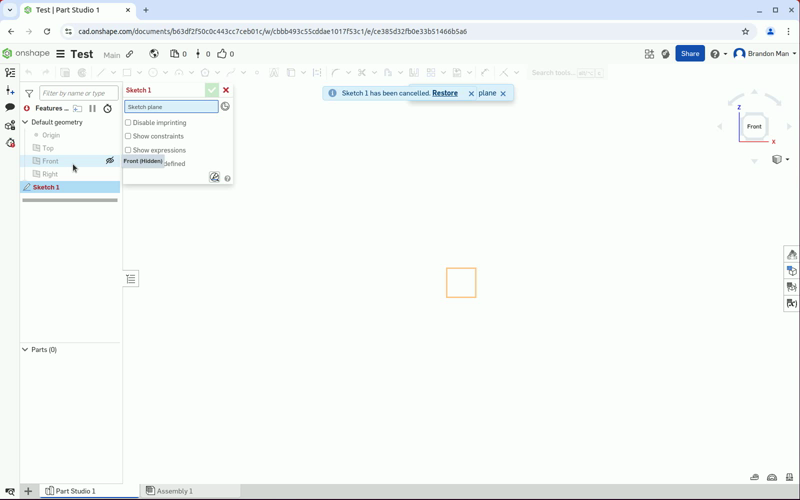
click(73, 163)
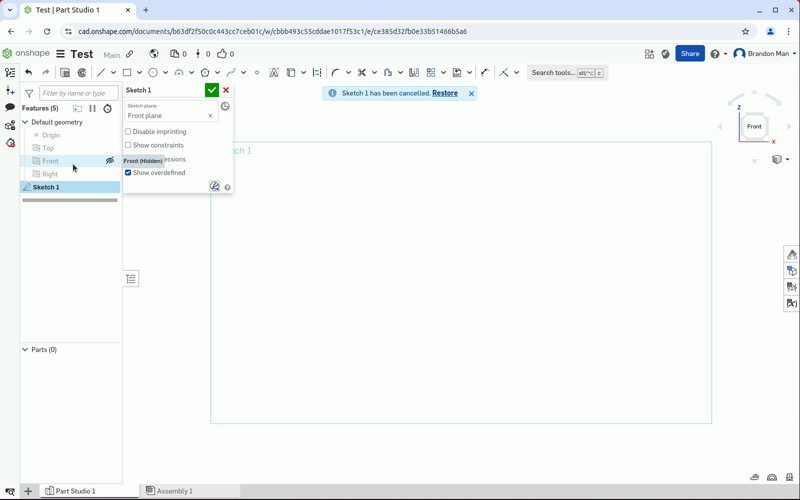
mouse_move(73, 352)
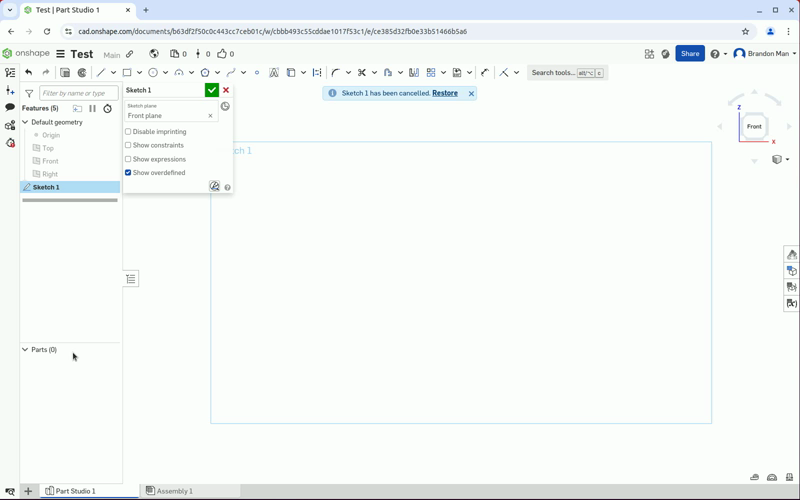
key(y)
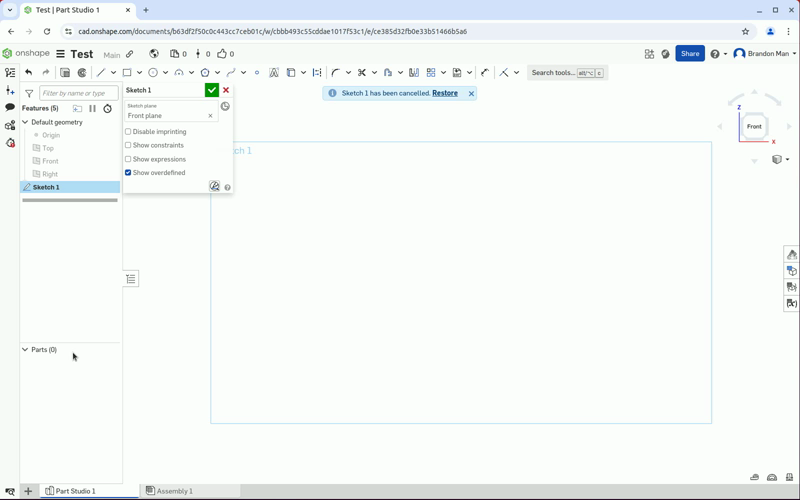
key(l)
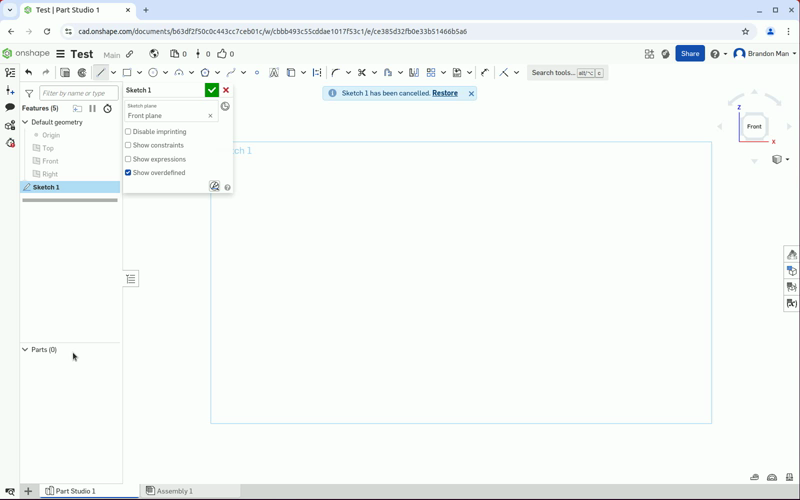
key_down(shift)
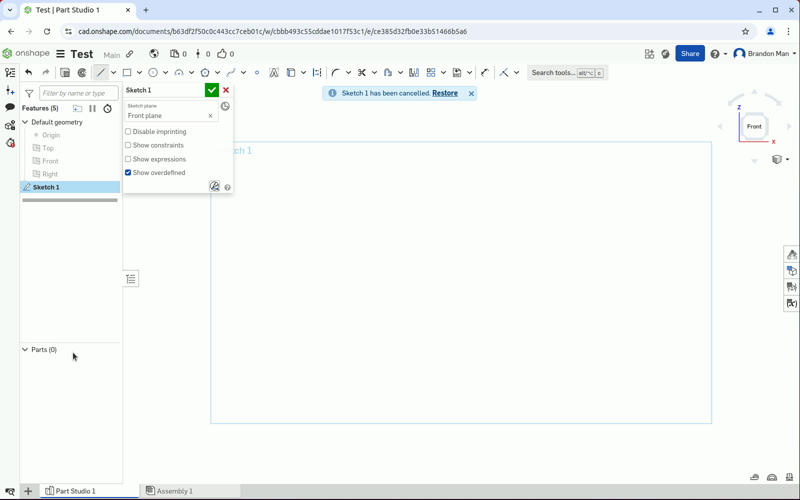
mouse_move(437, 337)
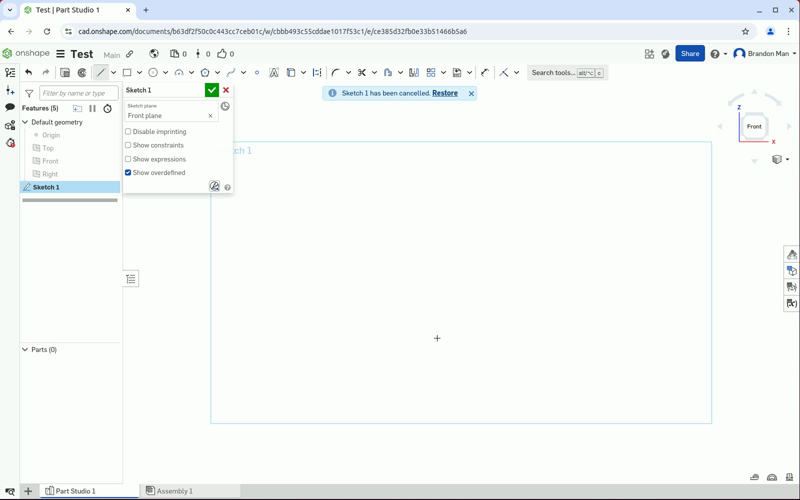
click(437, 337)
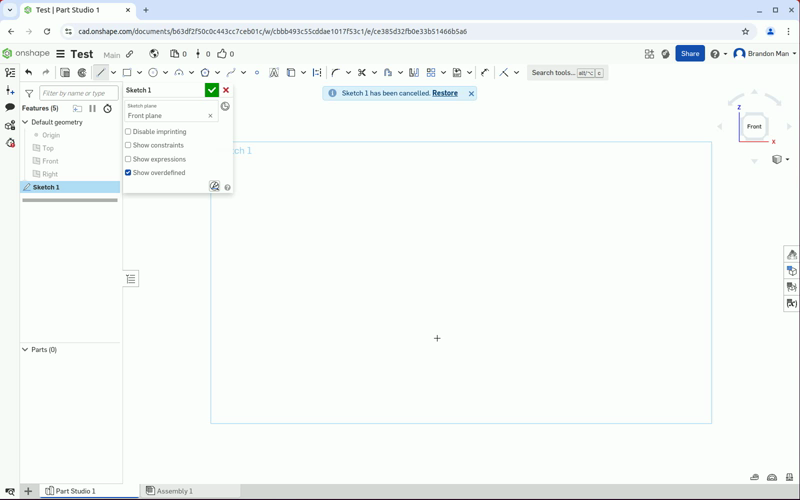
key_up(shift)
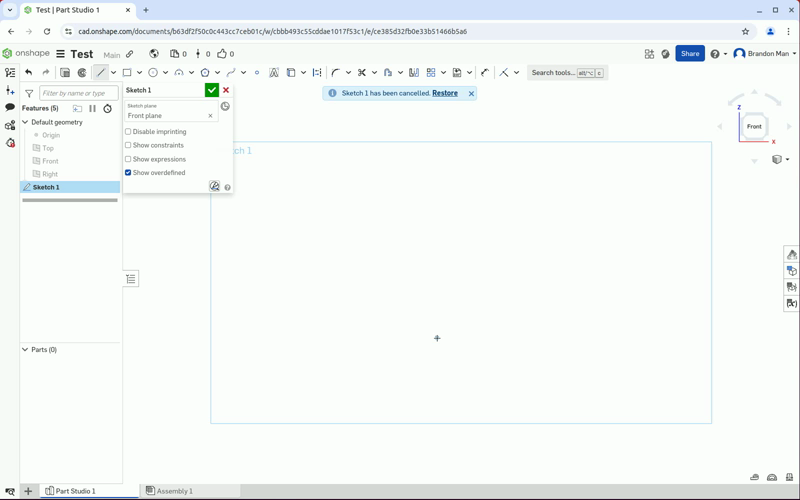
key_down(shift)
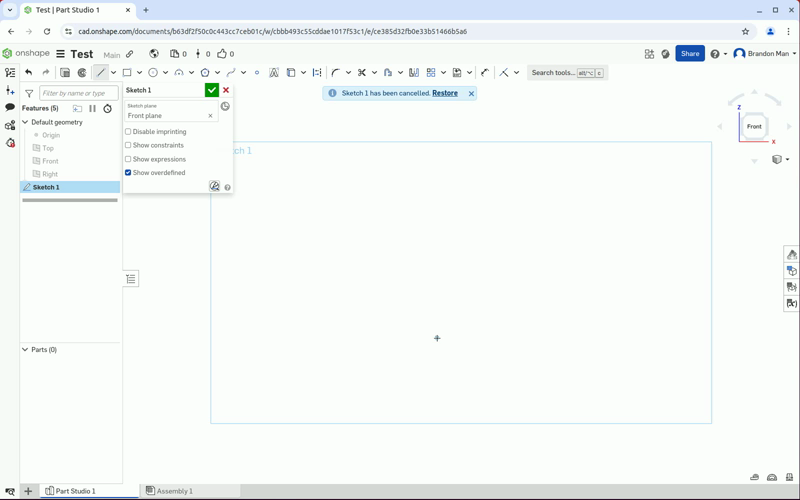
mouse_move(467, 337)
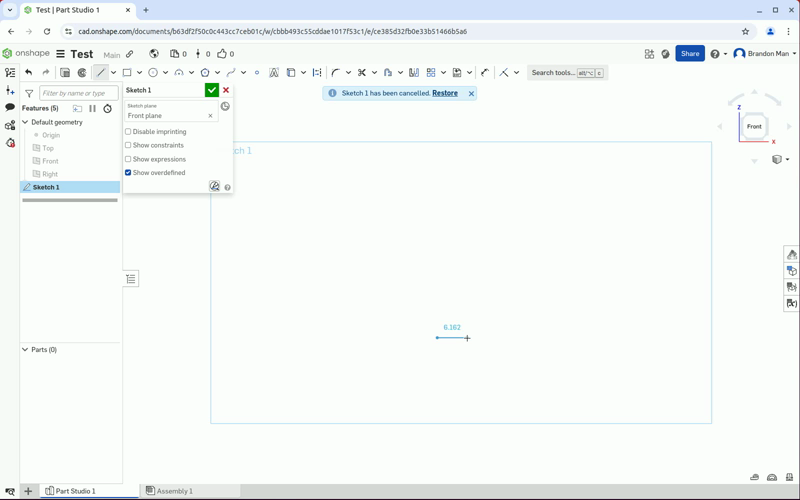
mouse_move(485, 337)
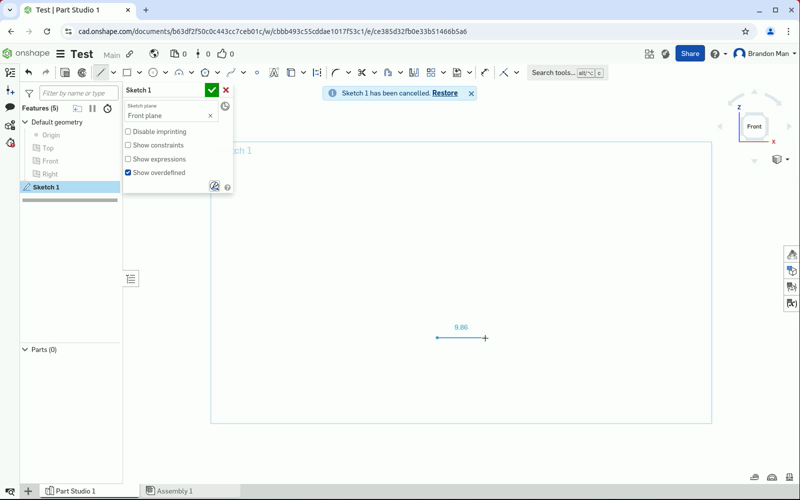
click(485, 337)
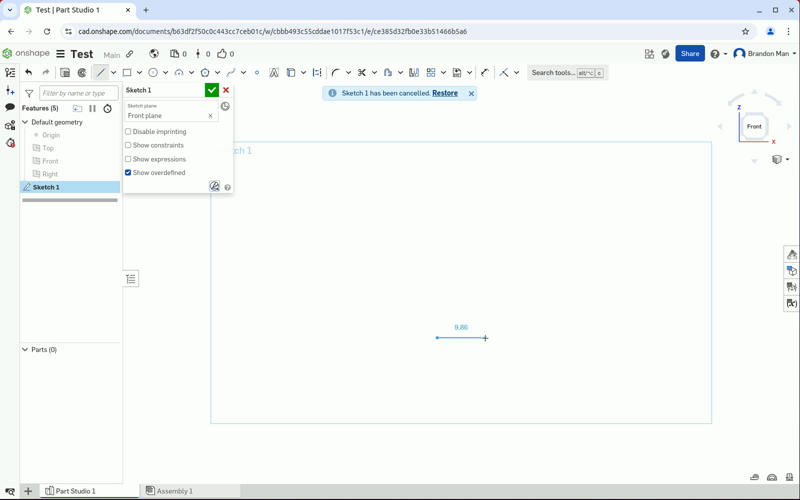
key_up(shift)
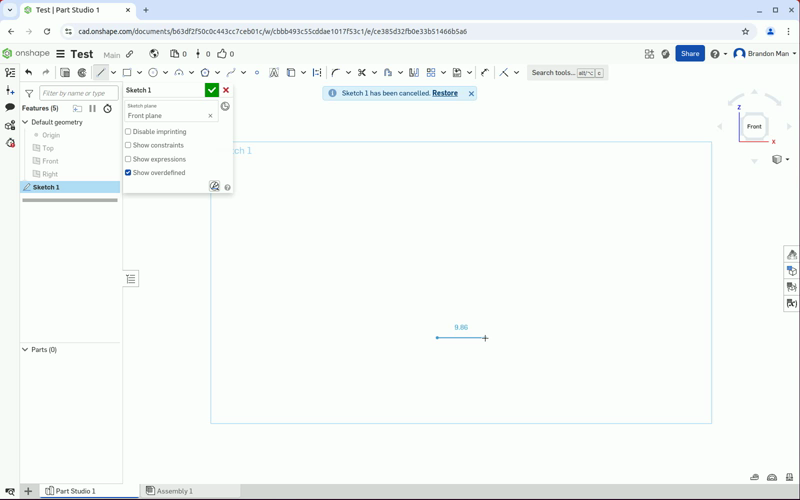
key_down(shift)
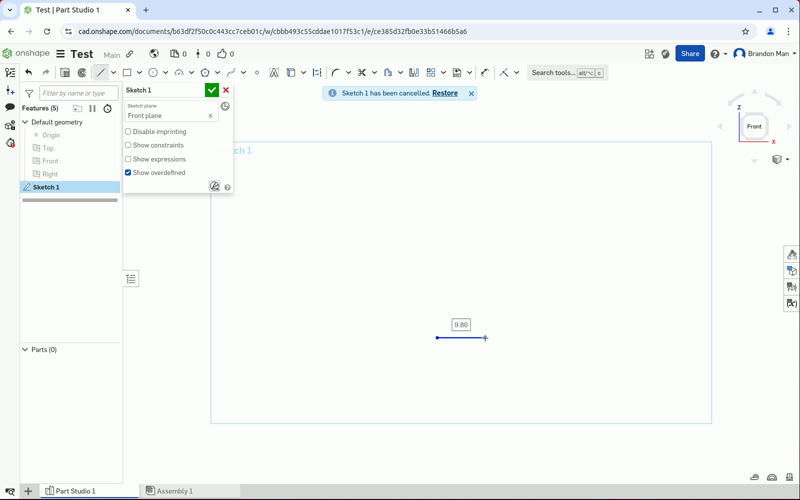
mouse_move(485, 226)
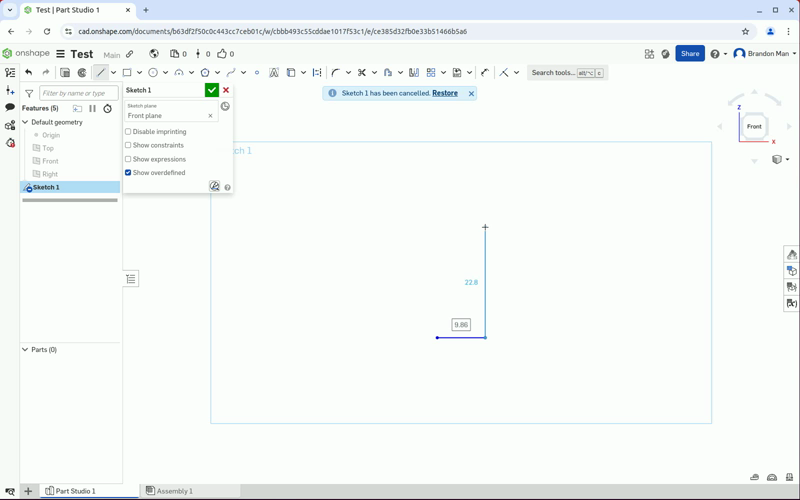
click(485, 226)
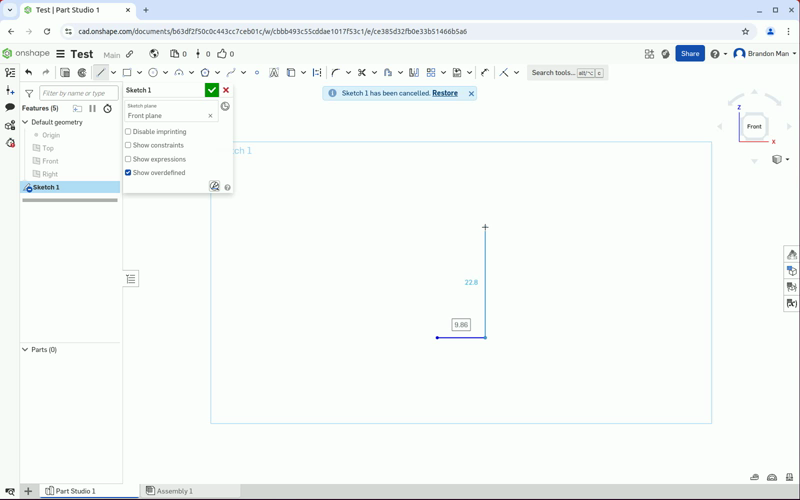
key_up(shift)
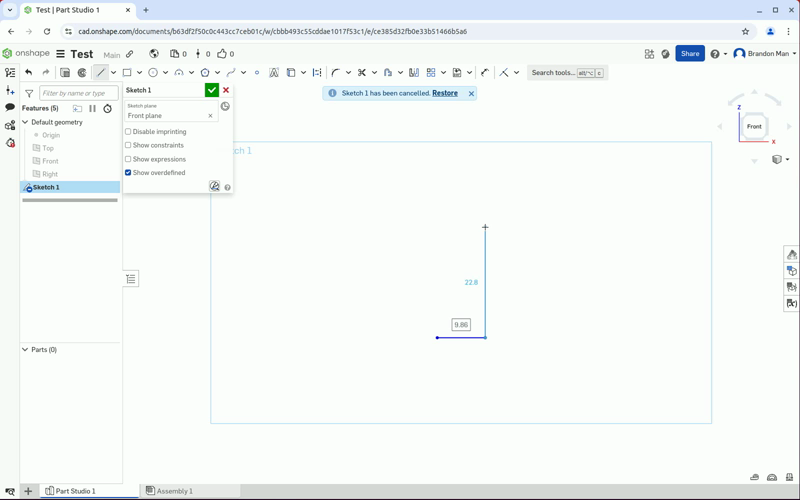
key_down(shift)
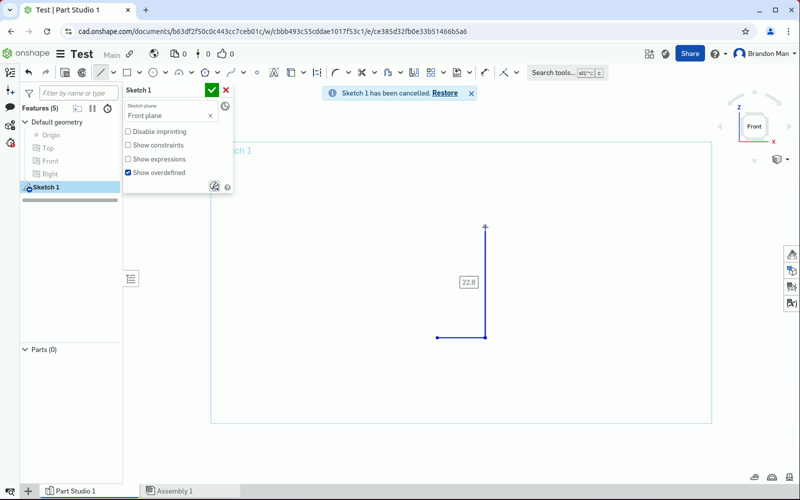
mouse_move(515, 226)
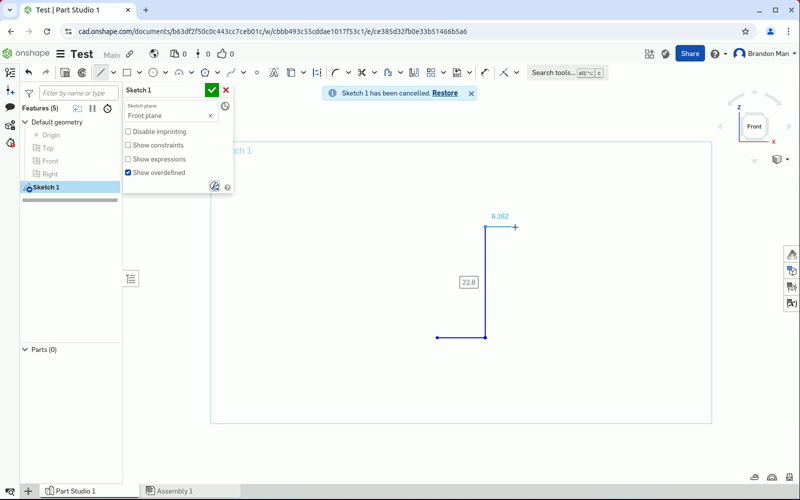
mouse_move(437, 226)
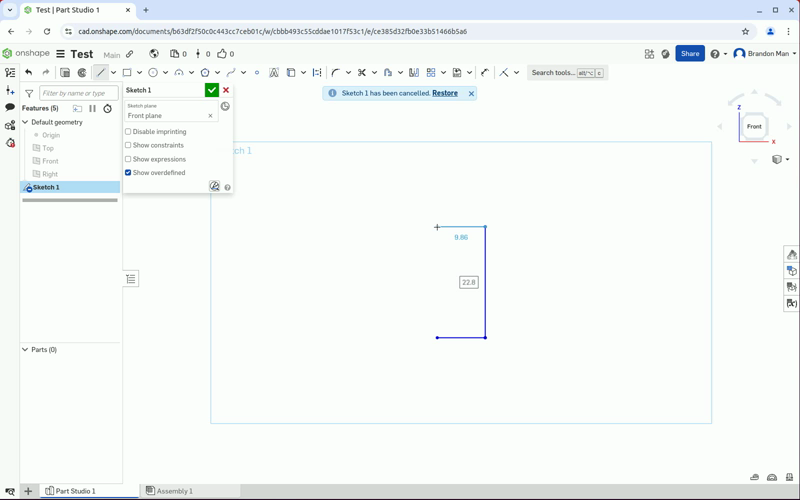
click(437, 226)
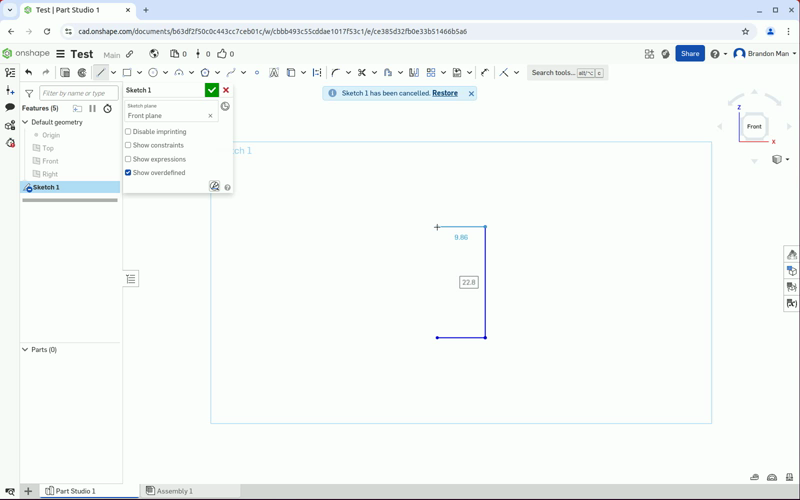
key_up(shift)
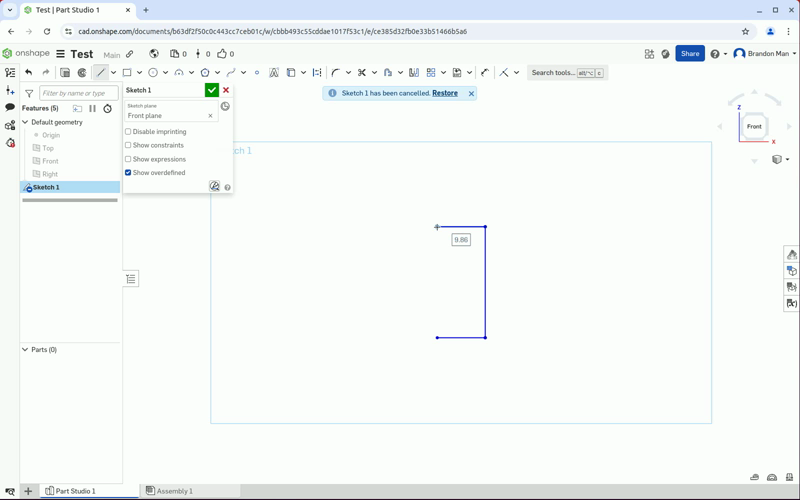
key_down(shift)
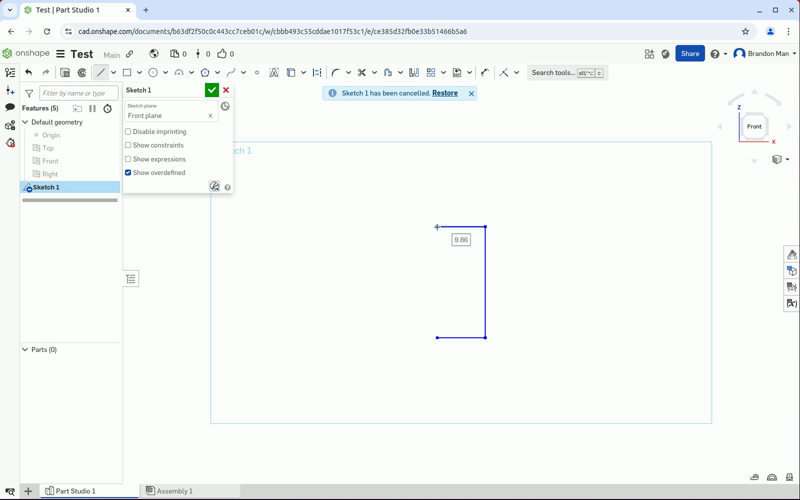
mouse_move(437, 337)
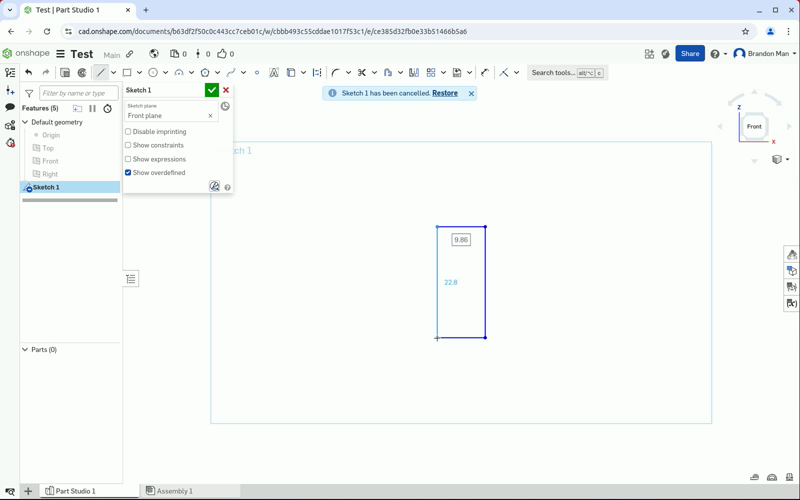
key_up(shift)
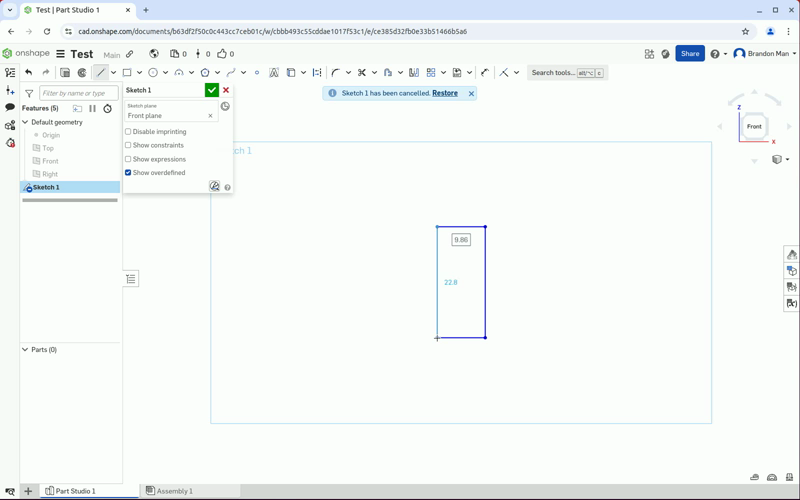
click(437, 337)
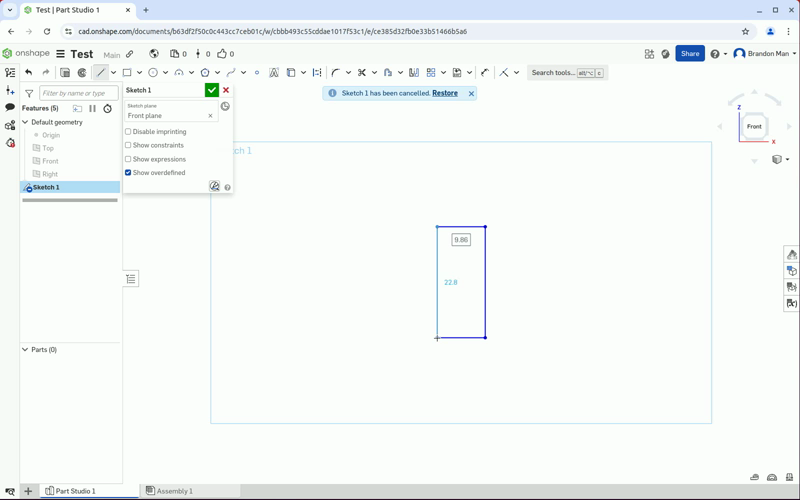
key(esc)
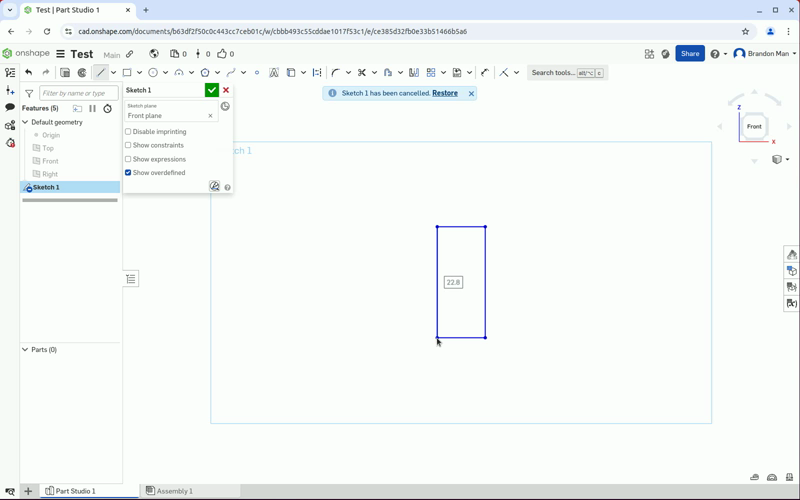
mouse_move(459, 236)
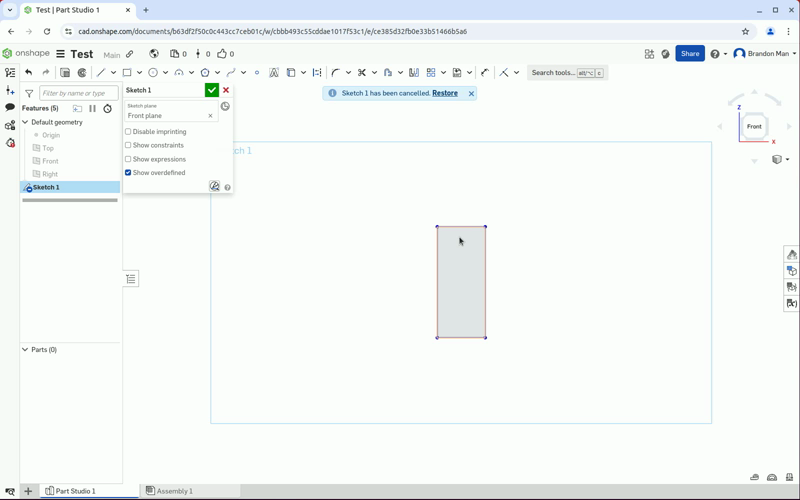
click(459, 236)
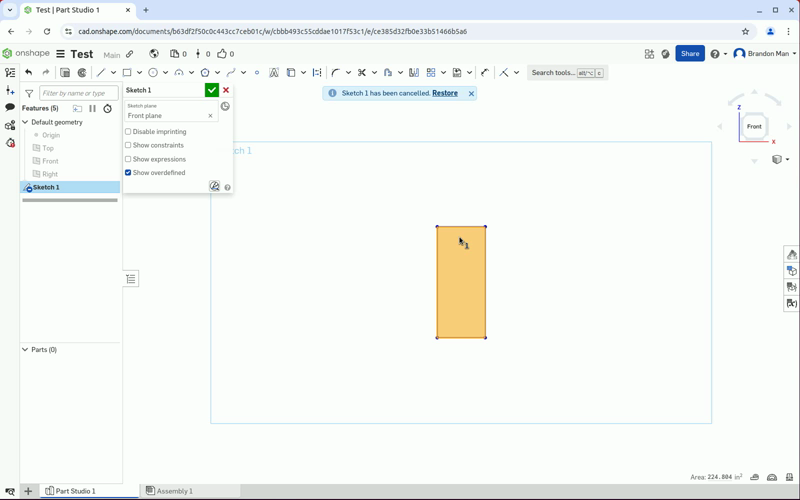
mouse_move(73, 352)
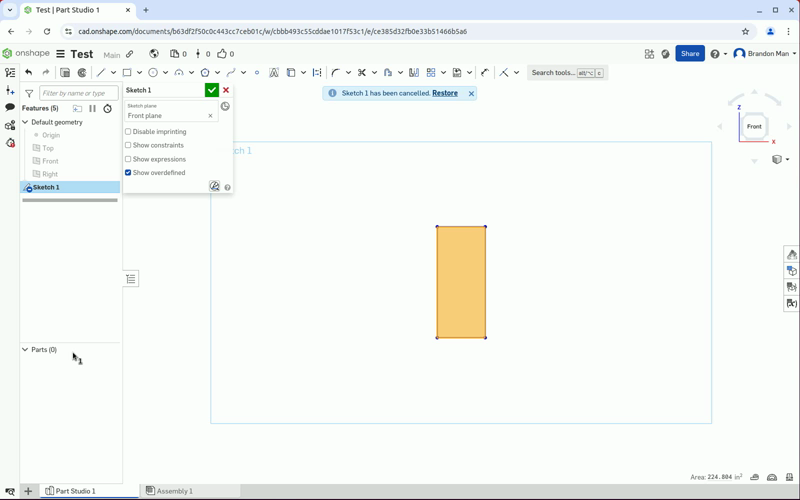
key(shift+y)
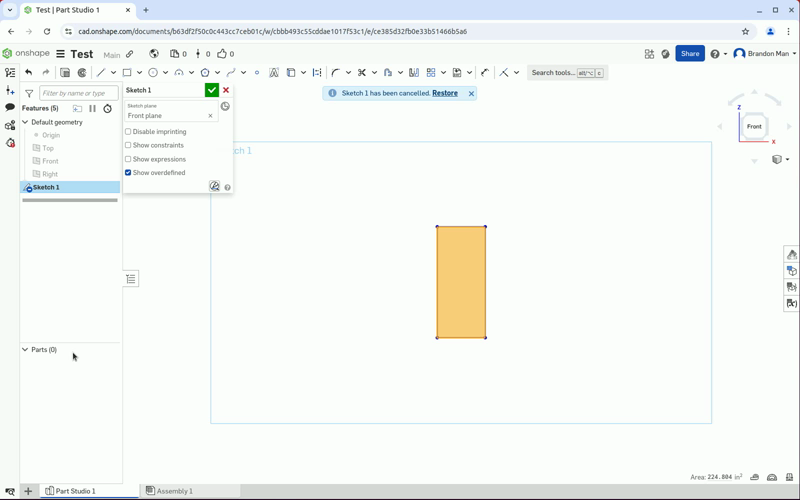
key(shift+e)
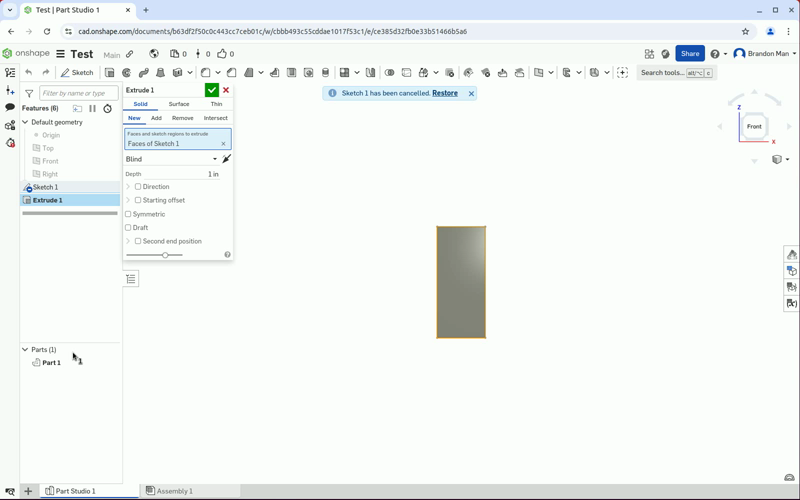
mouse_move(143, 106)
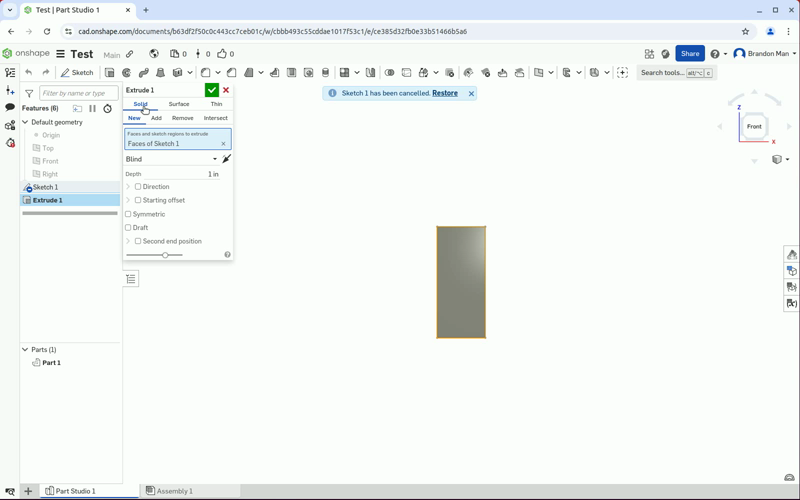
click(143, 106)
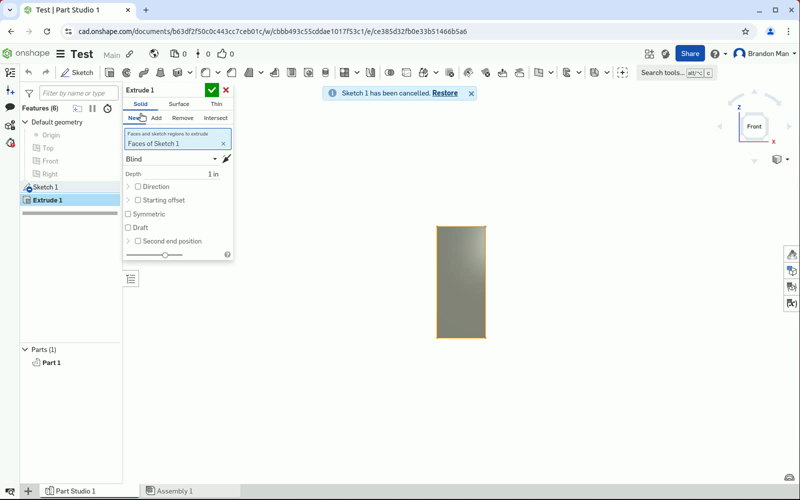
mouse_move(137, 120)
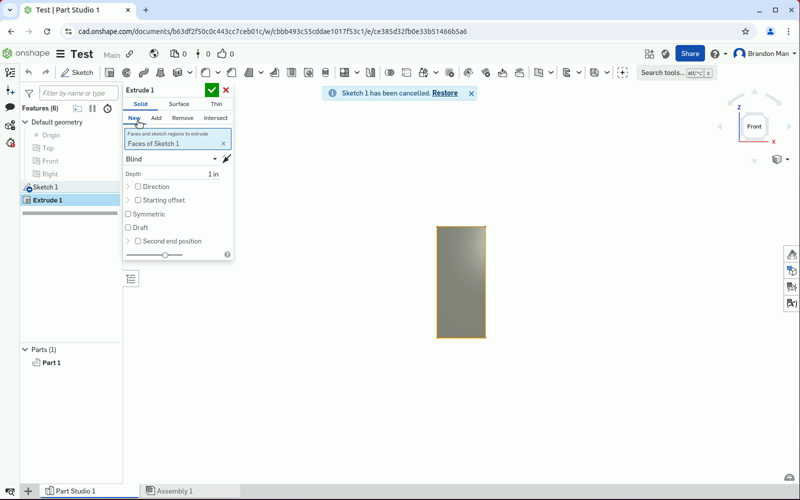
click(137, 120)
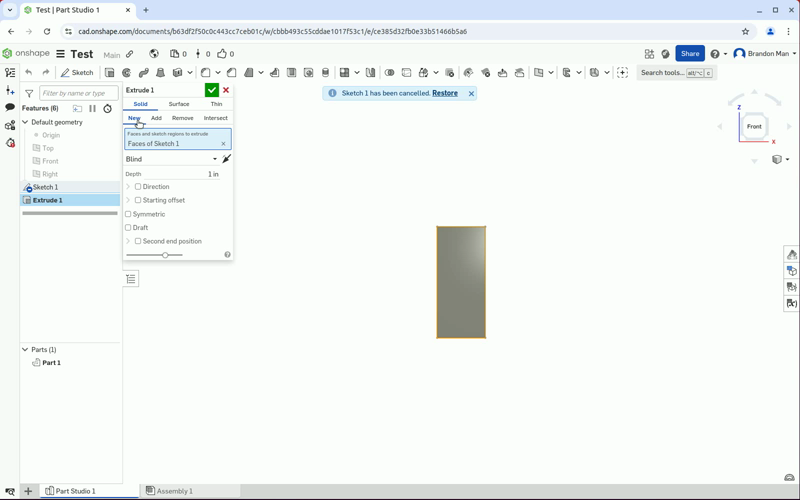
key(tab, 4)
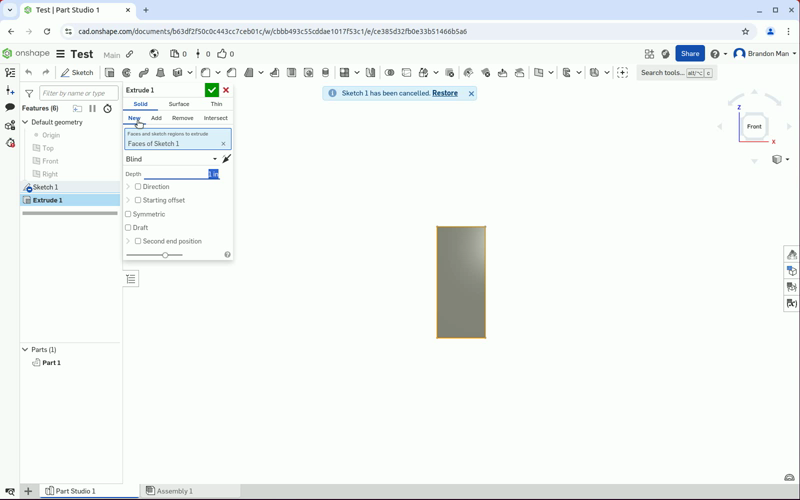
text(2.648)
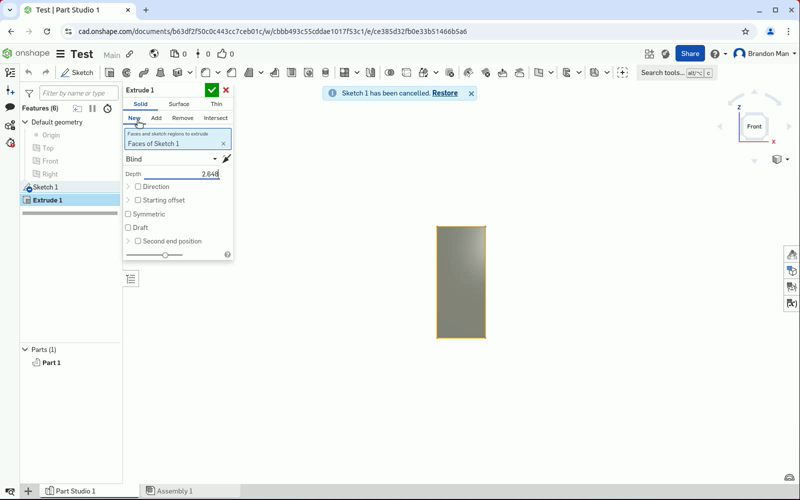
key(enter)
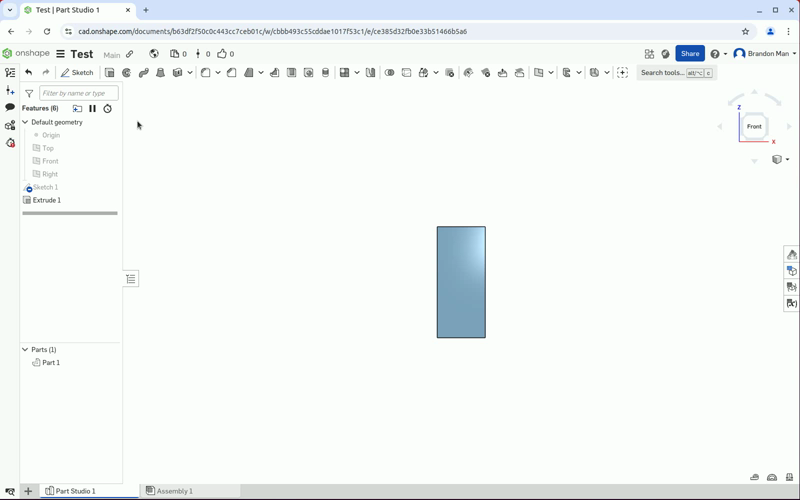
key(shift+h)
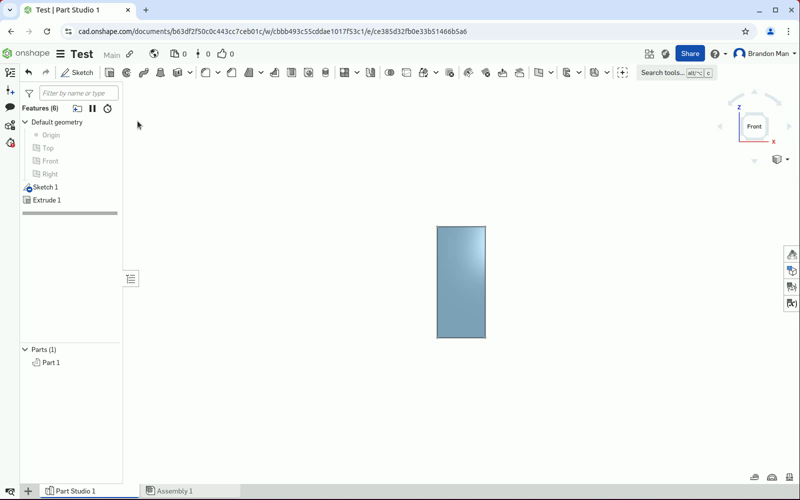
key(shift+h)
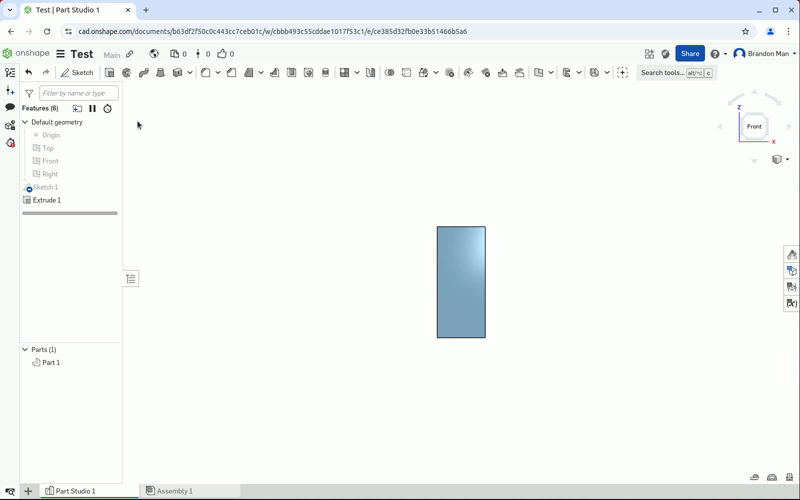
mouse_move(73, 189)
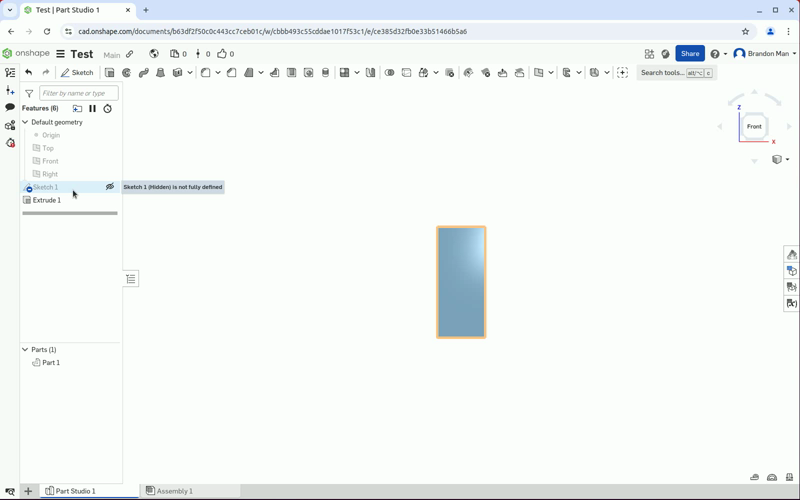
click(73, 189)
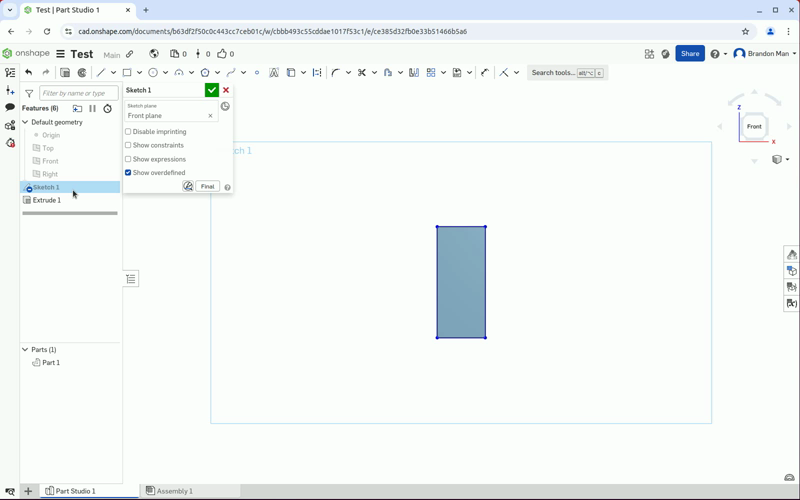
mouse_move(229, 92)
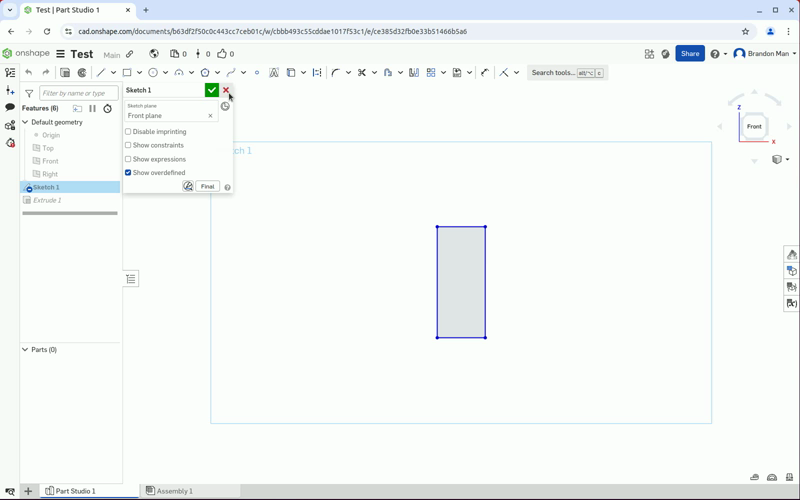
click(229, 92)
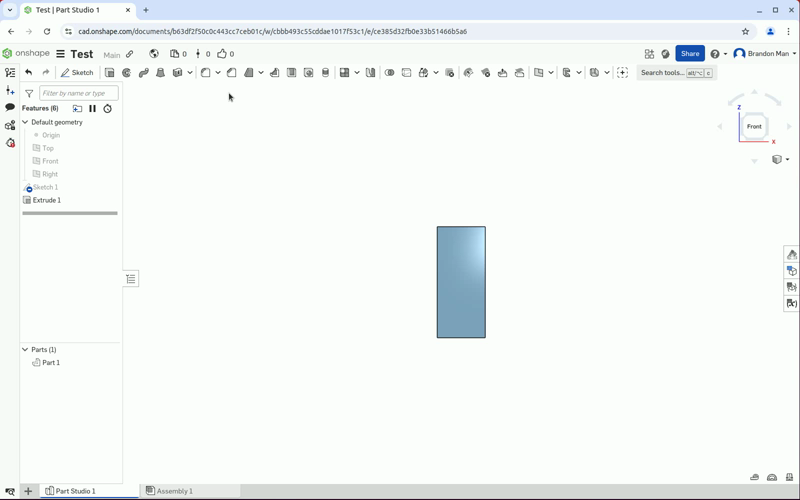
mouse_move(541, 75)
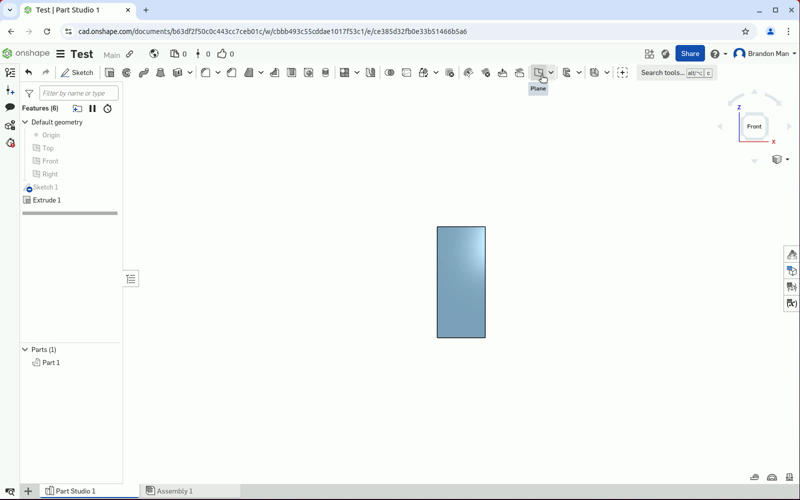
click(541, 75)
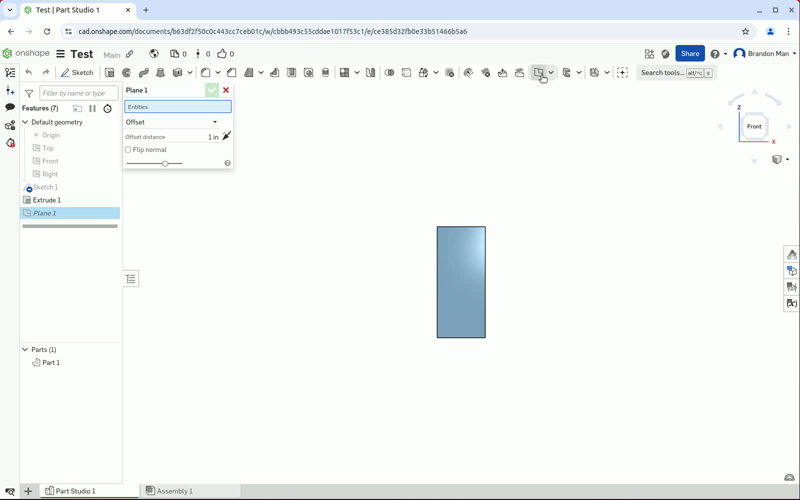
mouse_move(73, 163)
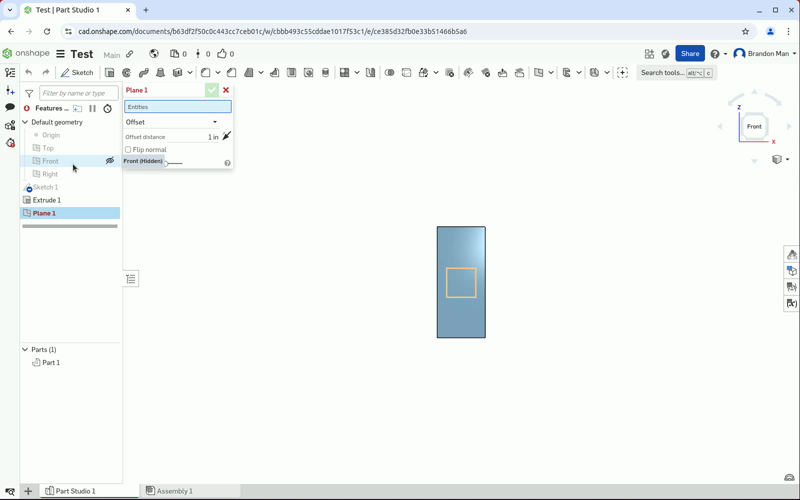
click(73, 163)
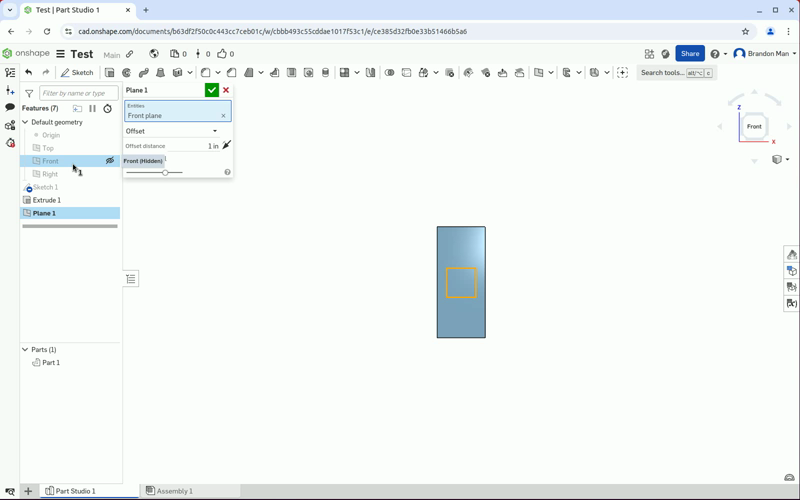
key(tab, 2)
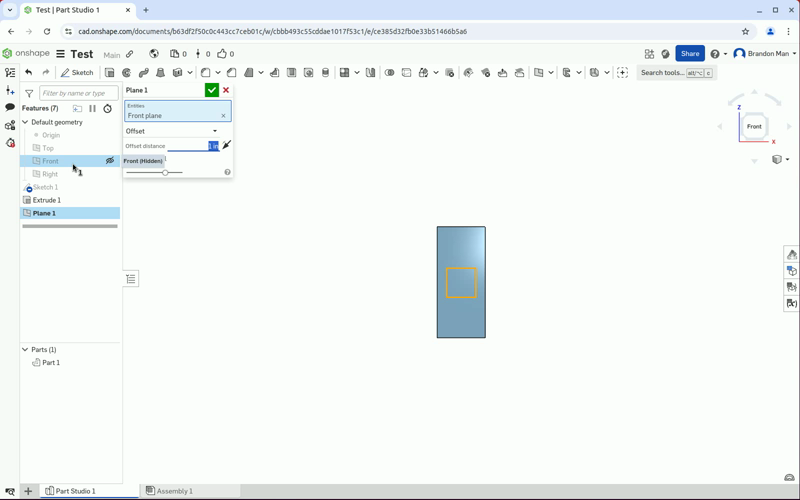
text(2.65)
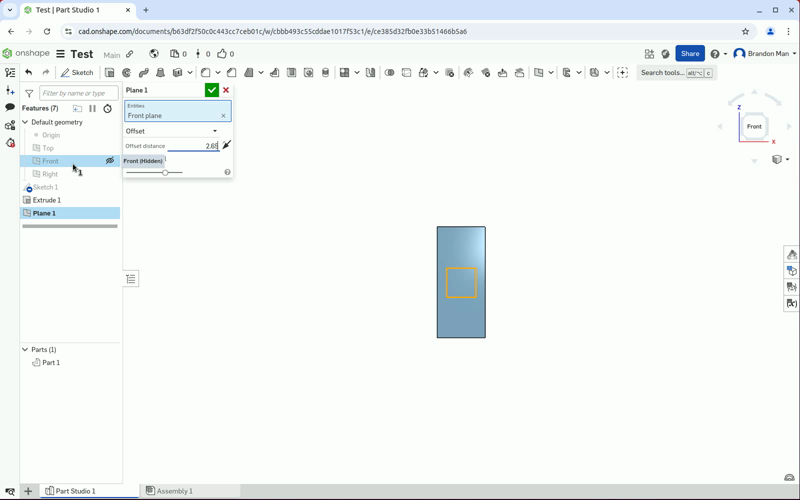
key(enter, 2)
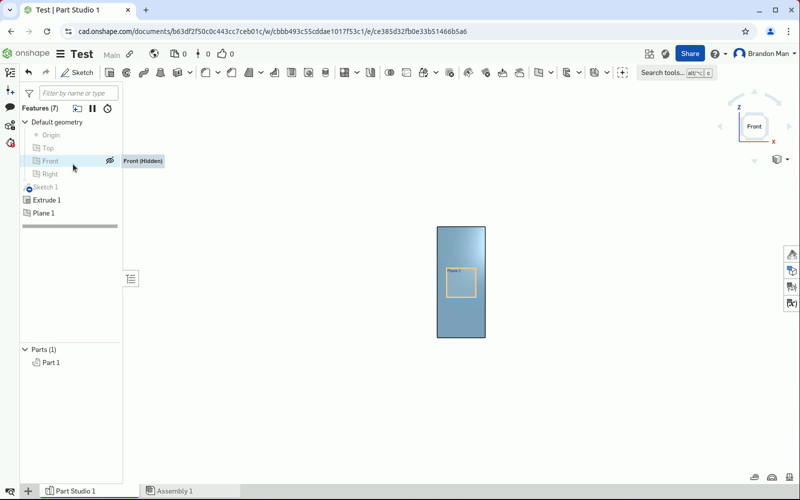
key(shift+s)
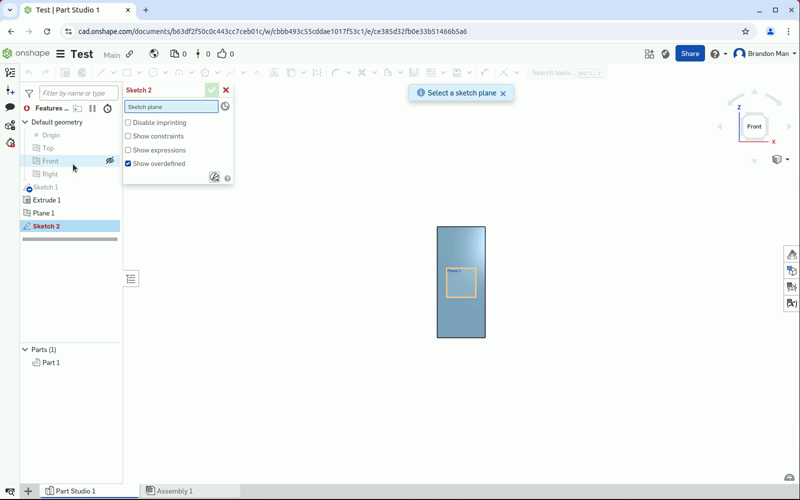
mouse_move(73, 215)
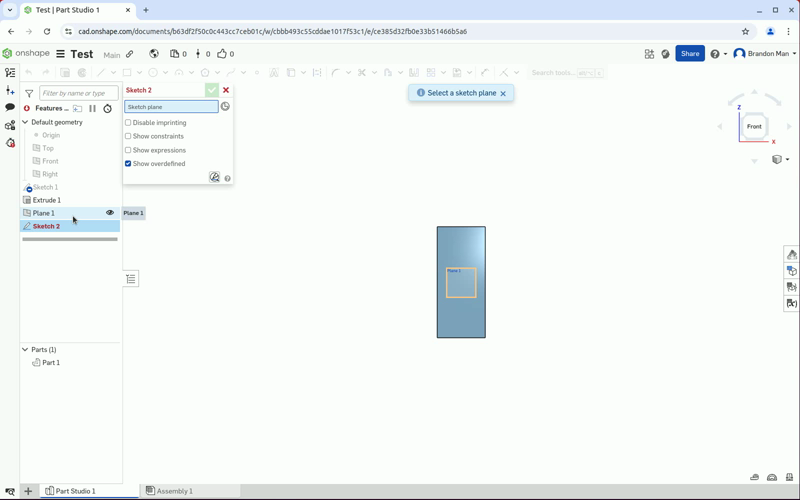
click(73, 215)
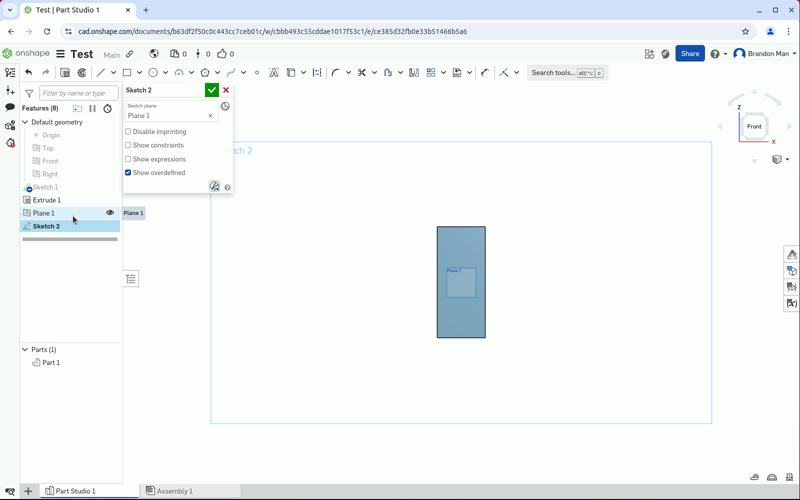
mouse_move(73, 352)
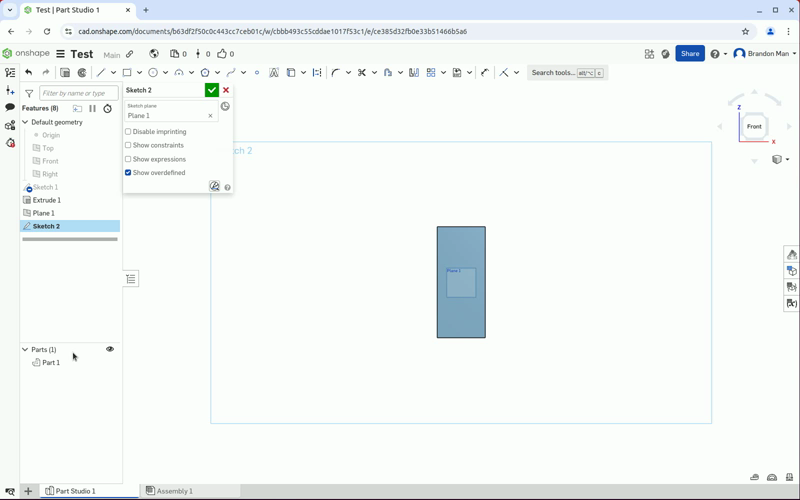
key(y)
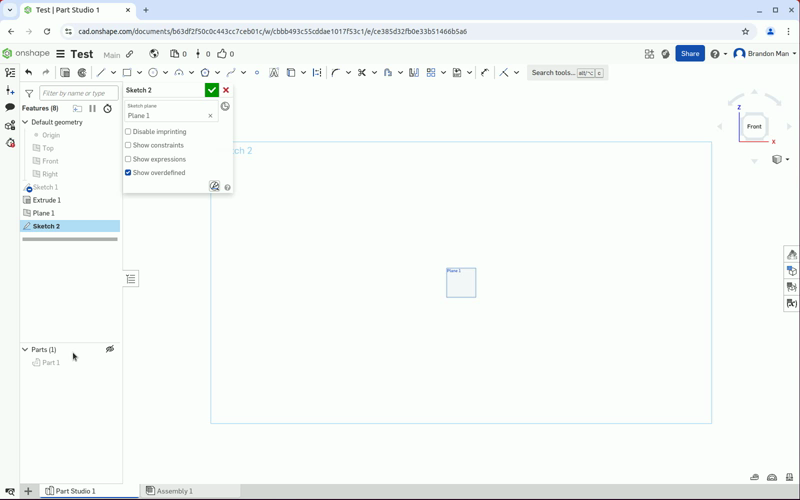
key(l)
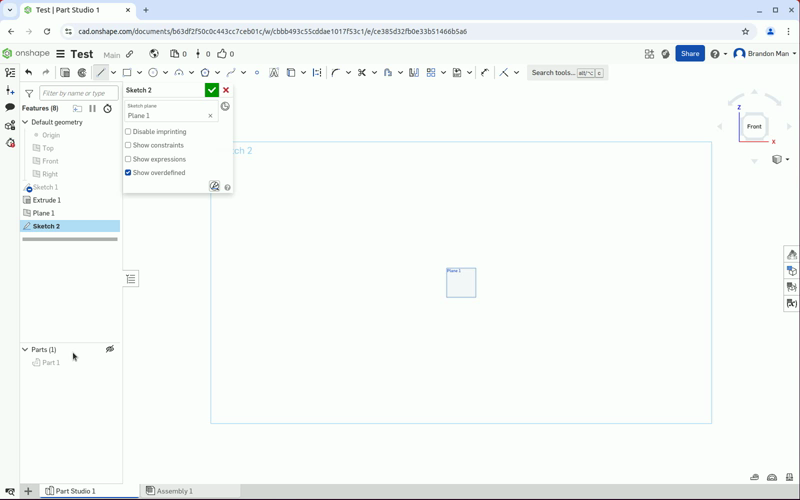
key_down(shift)
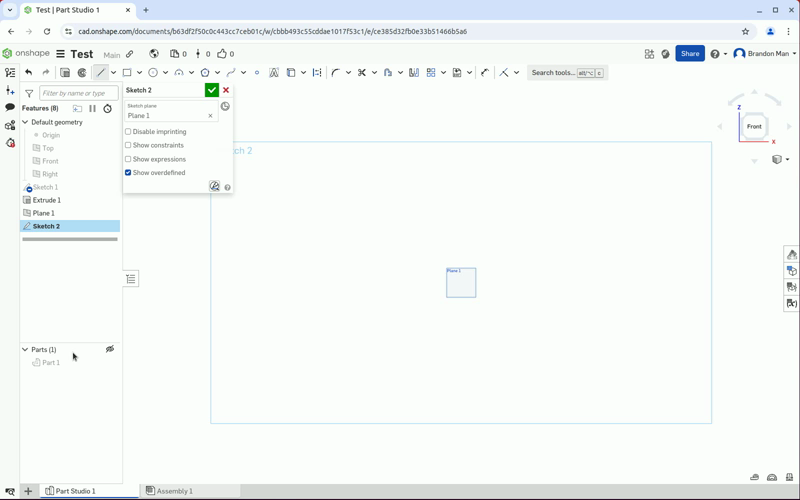
mouse_move(437, 252)
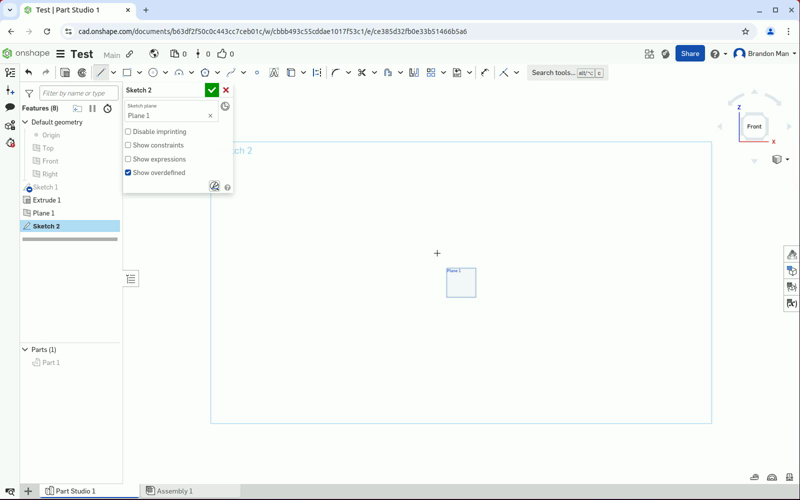
click(437, 252)
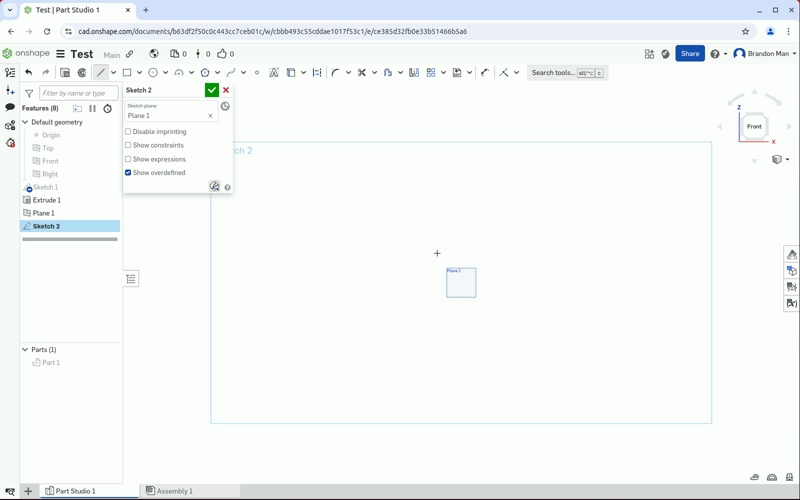
key_up(shift)
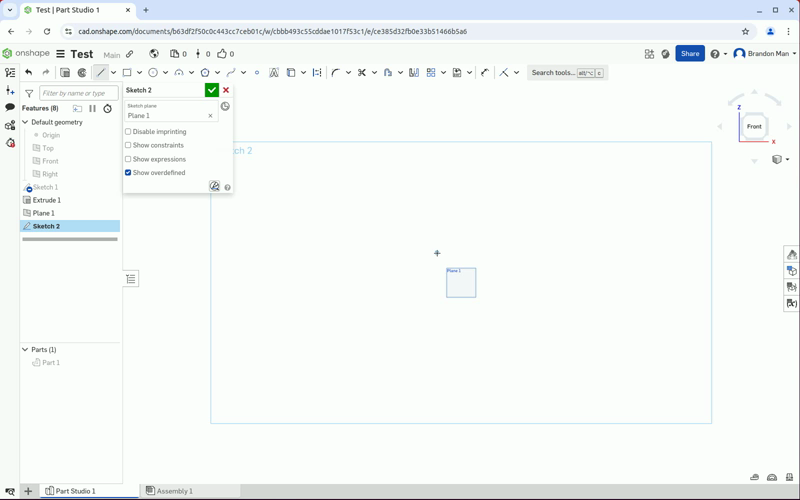
key_down(shift)
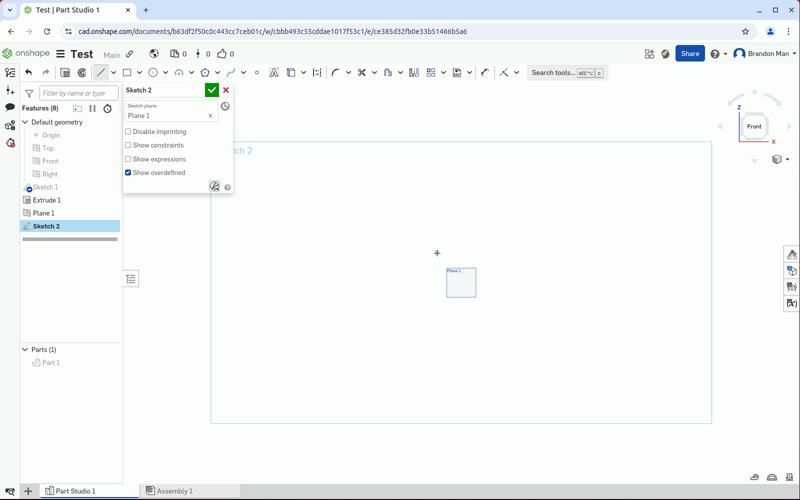
mouse_move(467, 252)
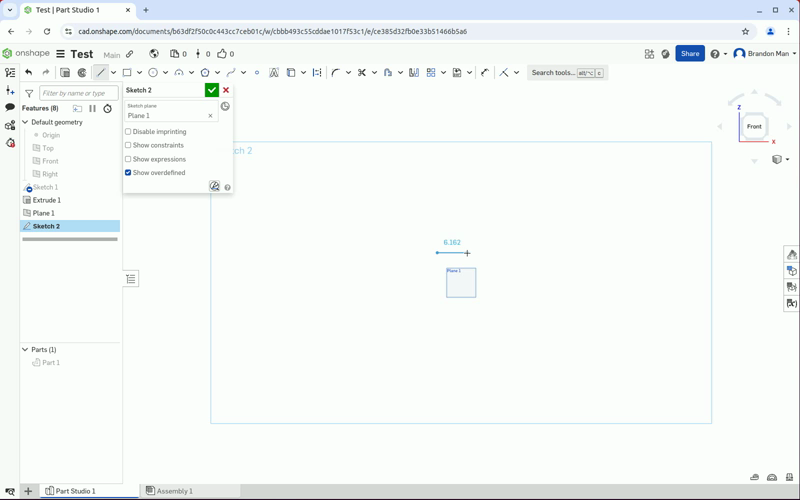
mouse_move(486, 252)
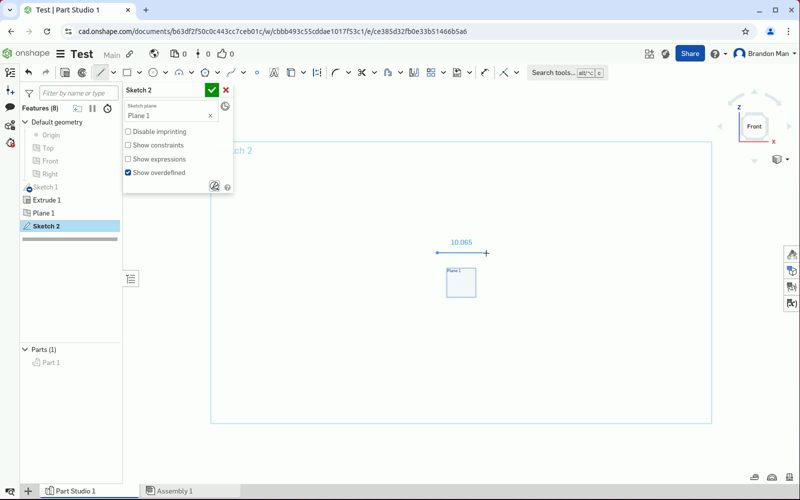
click(486, 252)
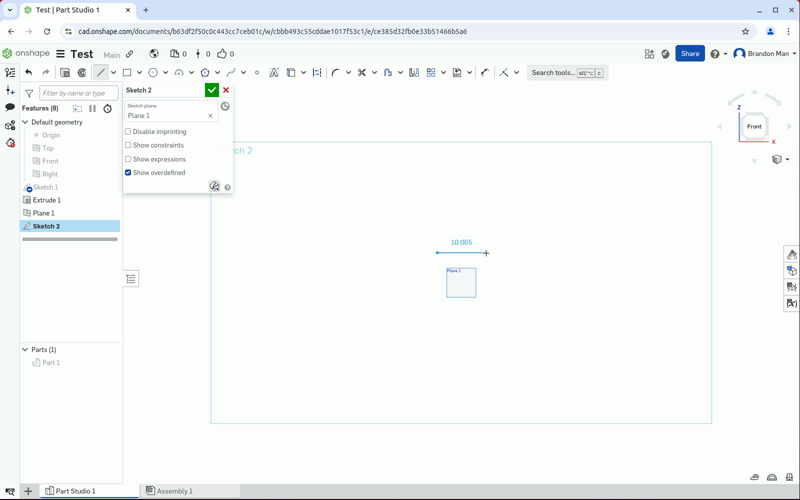
key_up(shift)
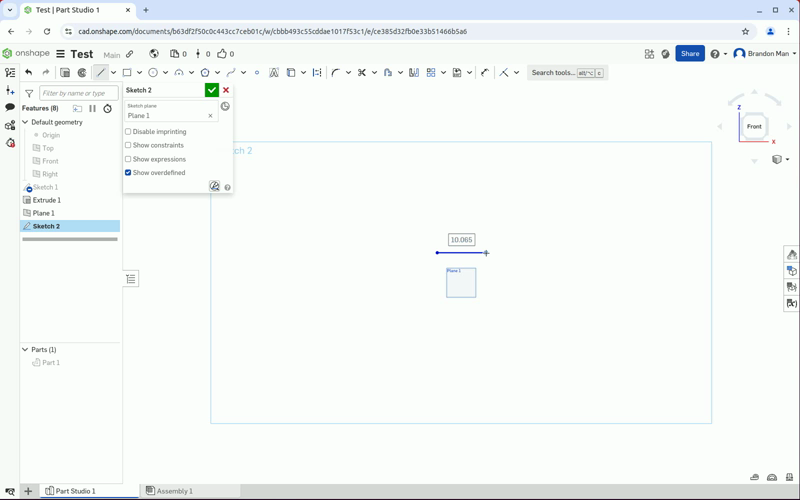
key_down(shift)
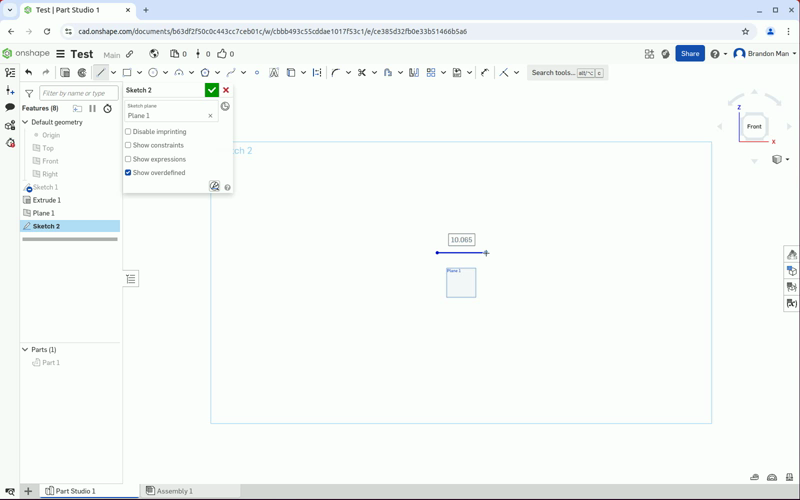
mouse_move(516, 252)
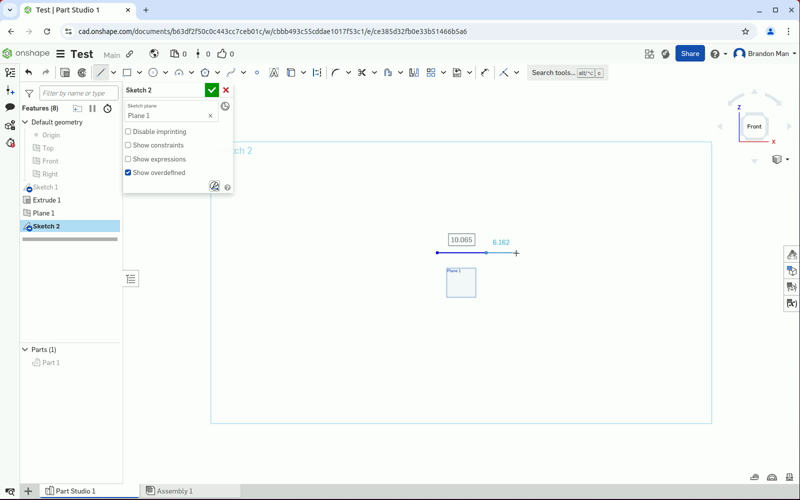
mouse_move(486, 239)
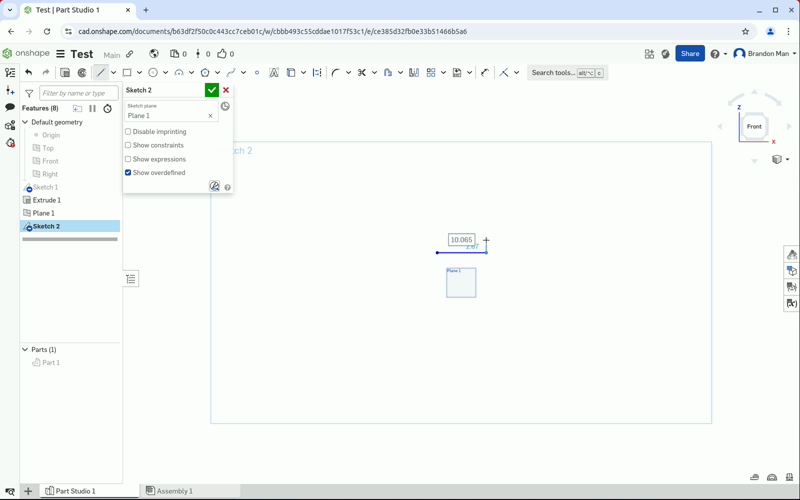
click(486, 239)
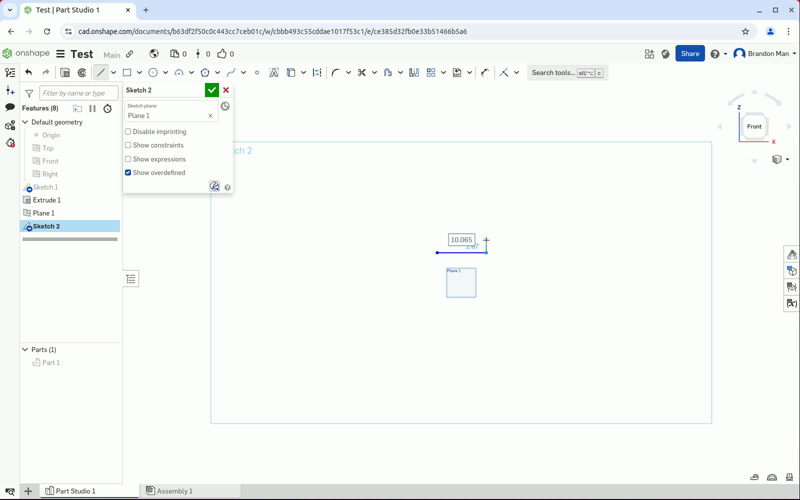
key_up(shift)
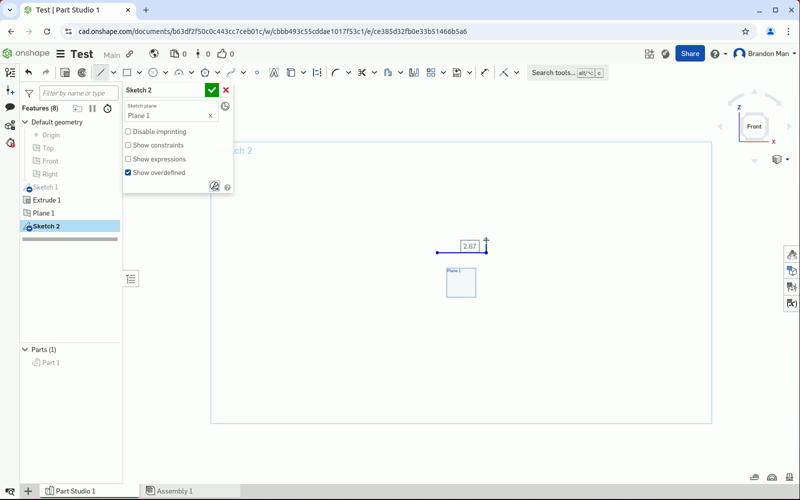
key_down(shift)
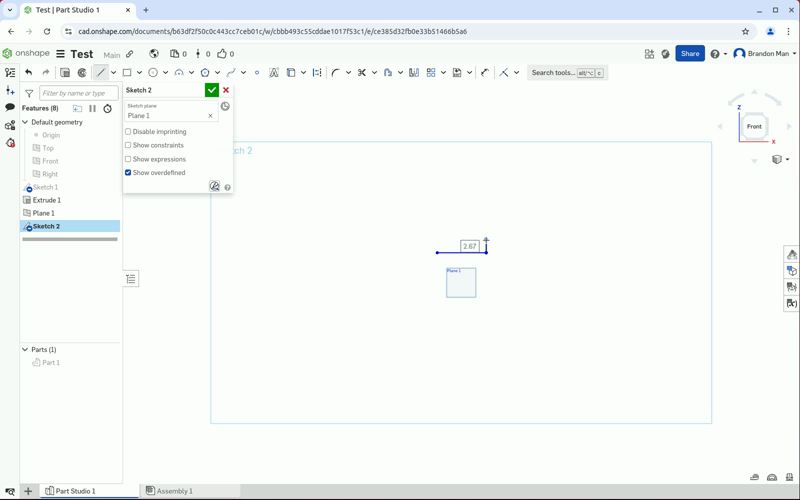
mouse_move(516, 239)
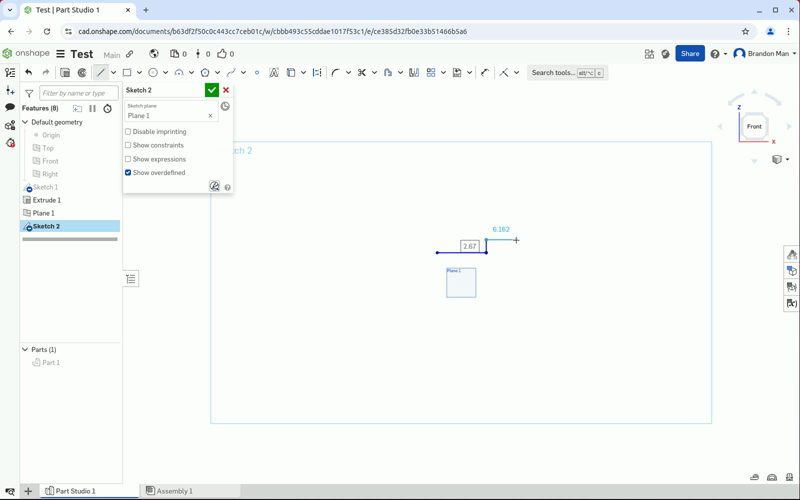
mouse_move(437, 239)
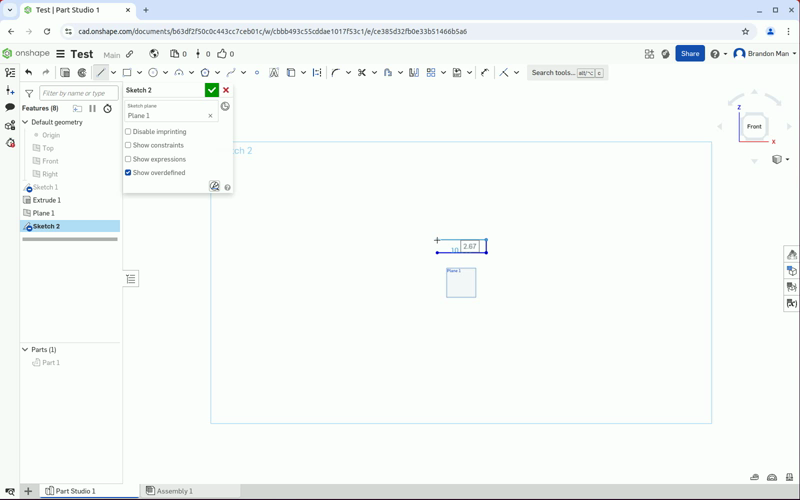
click(437, 239)
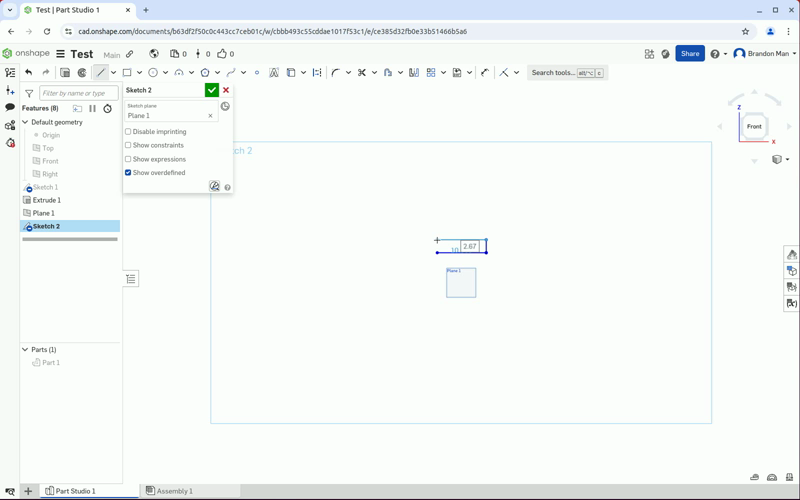
key_up(shift)
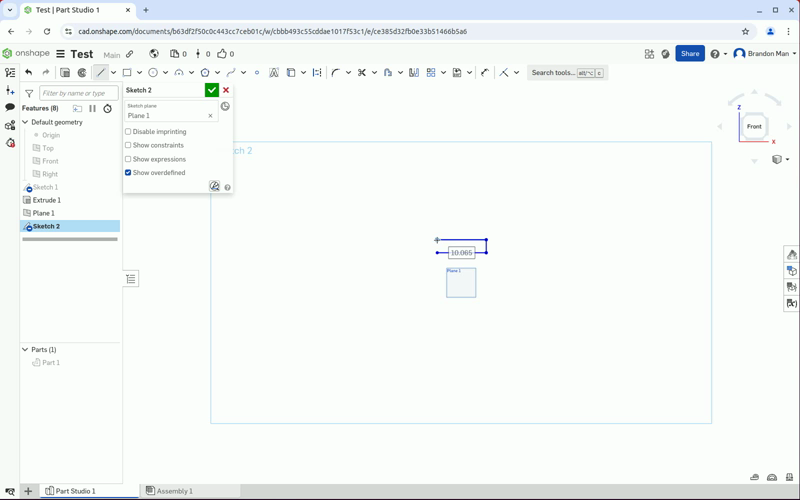
mouse_move(467, 239)
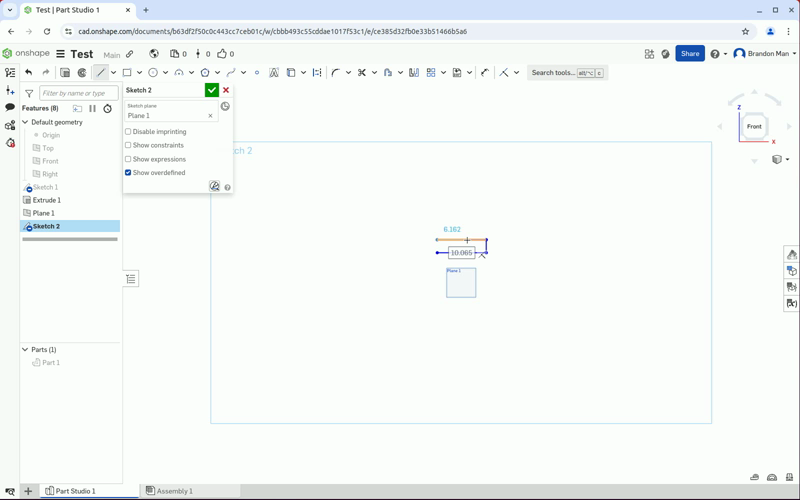
key_down(shift)
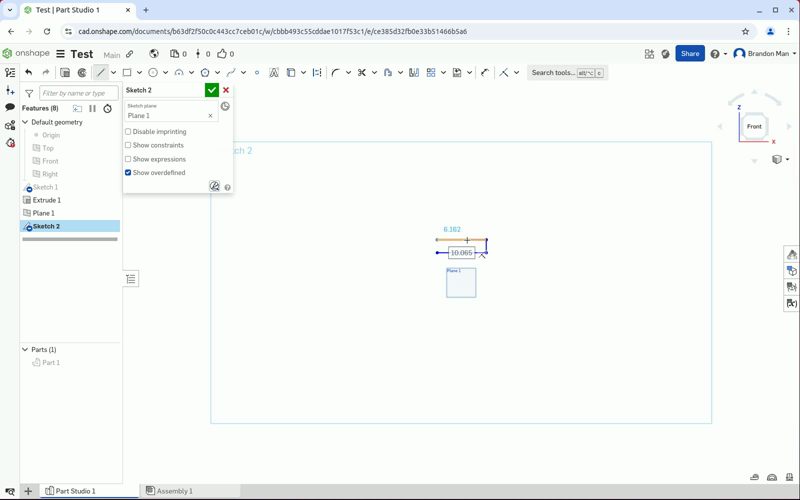
mouse_move(437, 252)
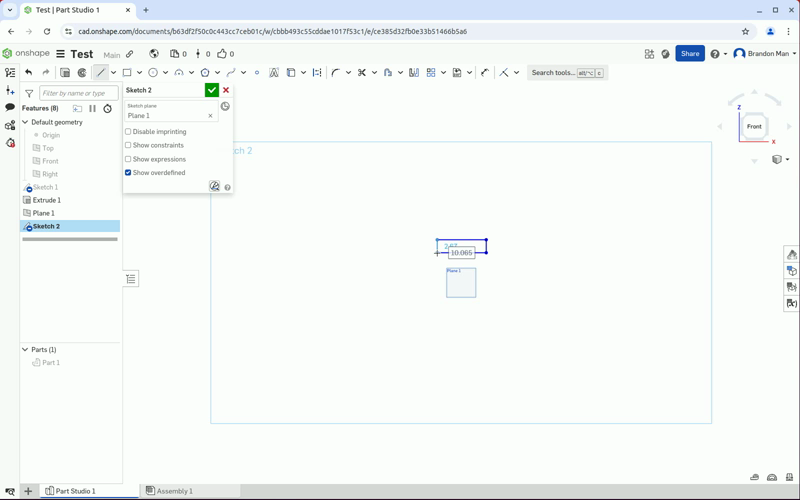
key_up(shift)
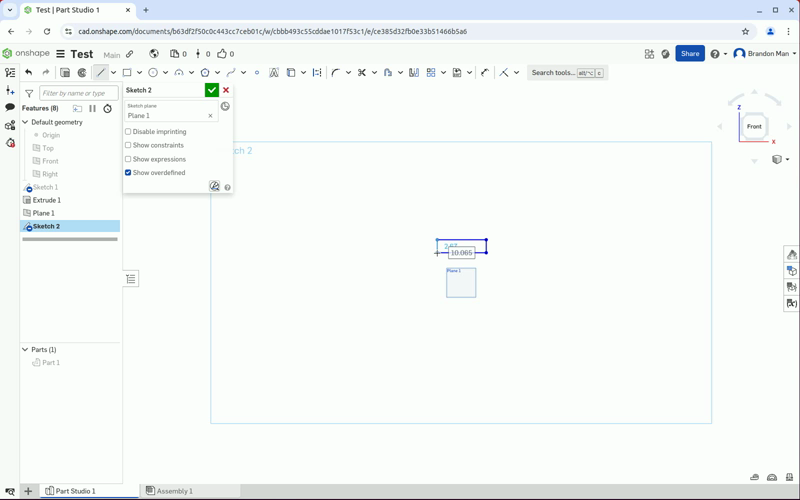
click(437, 252)
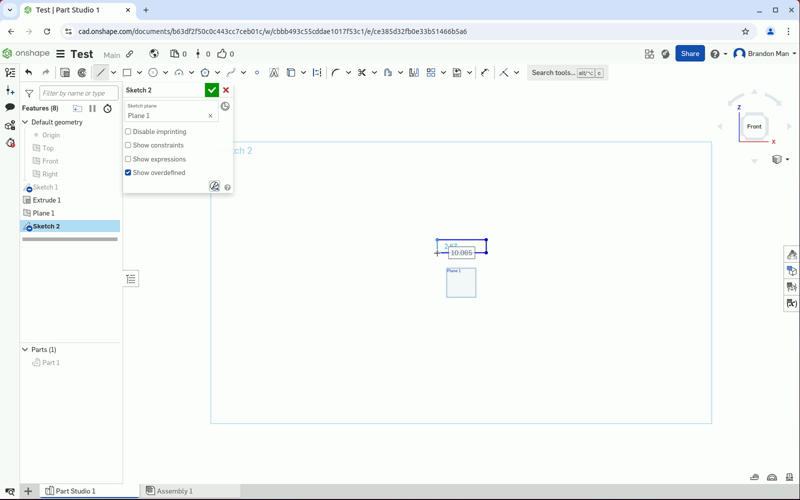
key(esc)
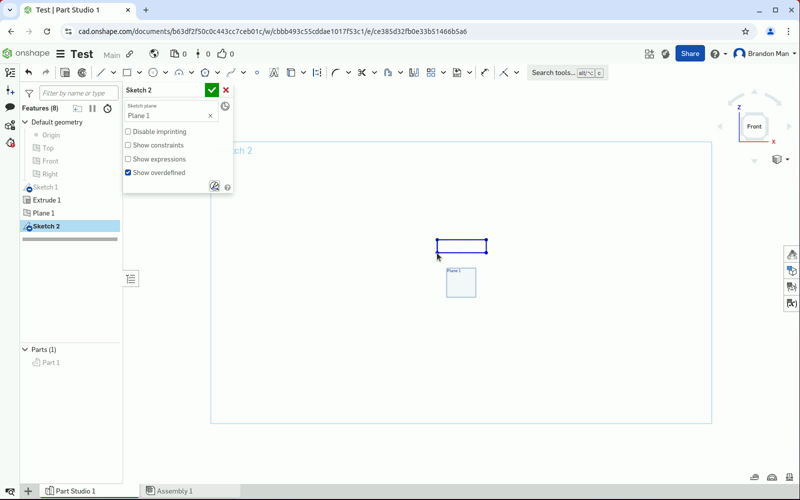
mouse_move(484, 246)
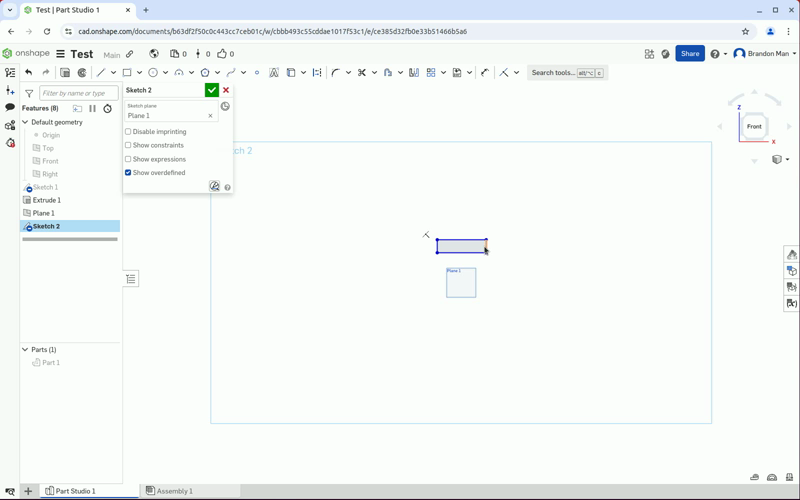
scroll(6)
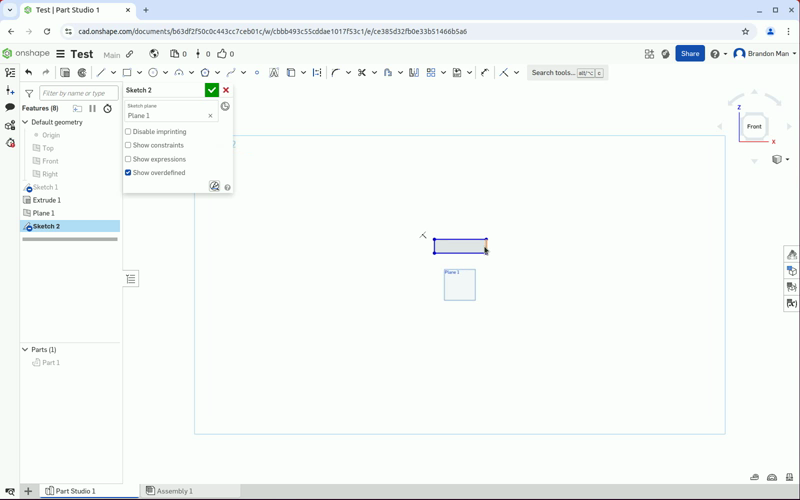
scroll(6)
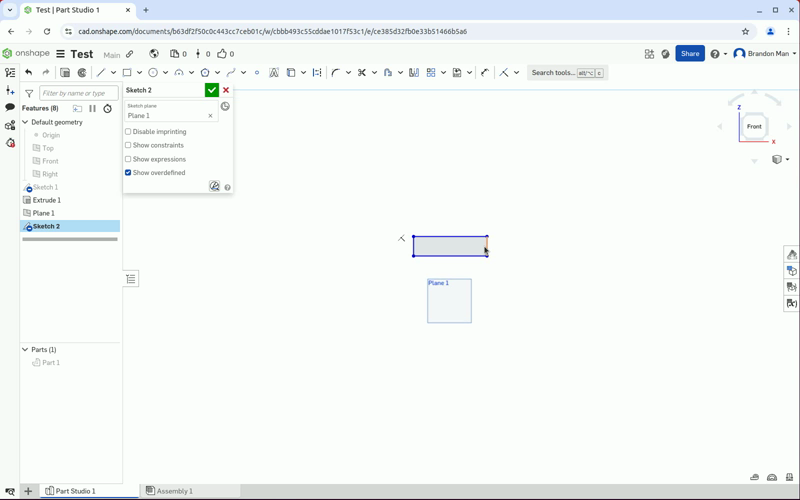
scroll(6)
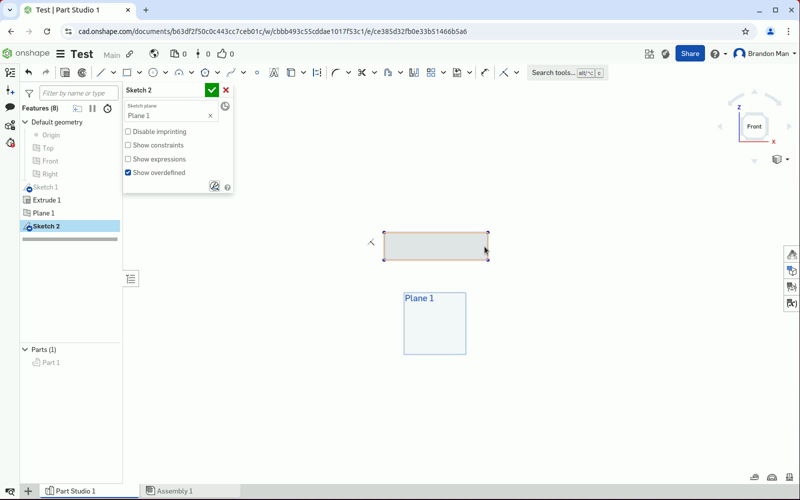
scroll(6)
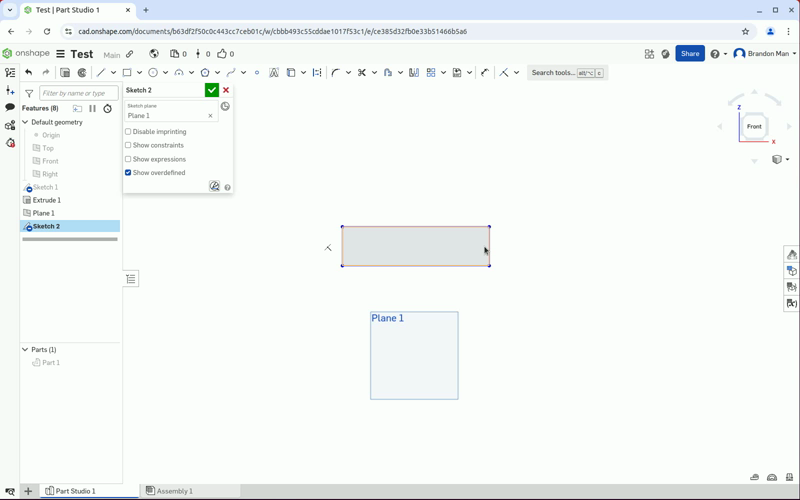
scroll(6)
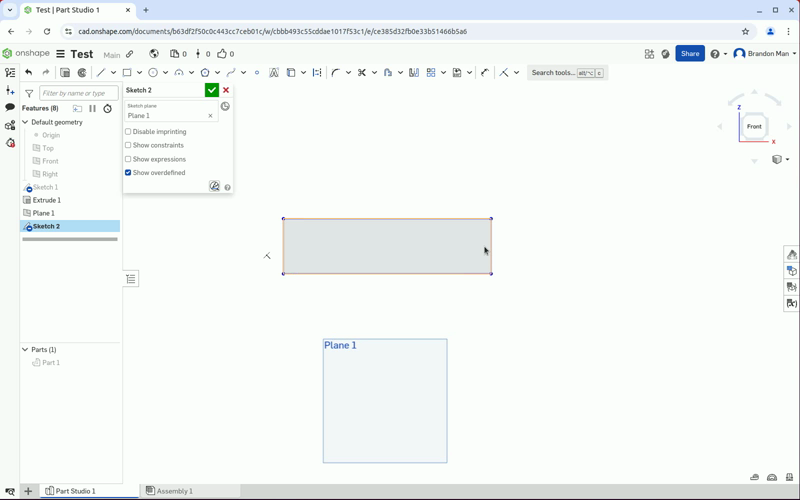
scroll(6)
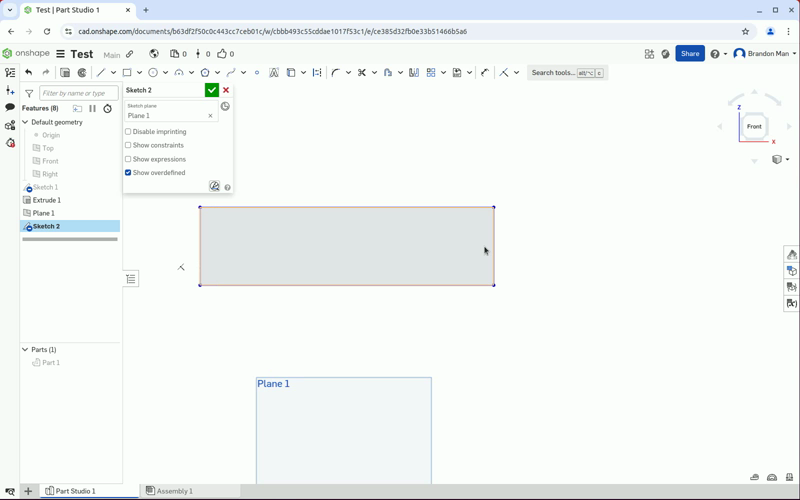
scroll(6)
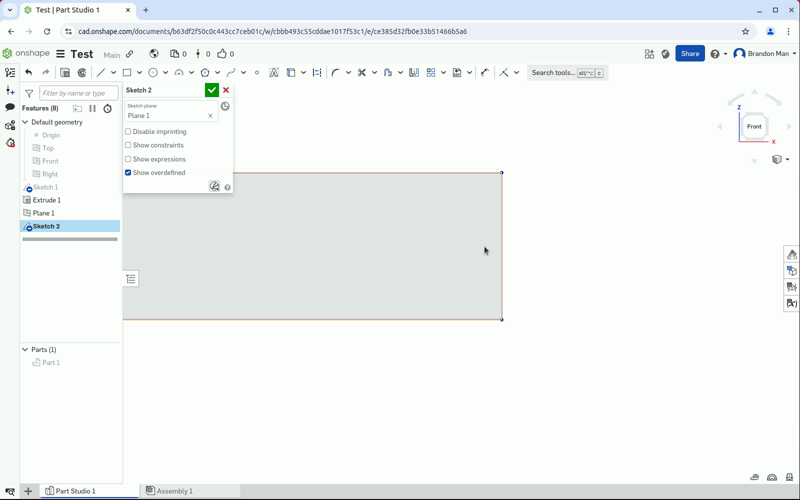
click(484, 246)
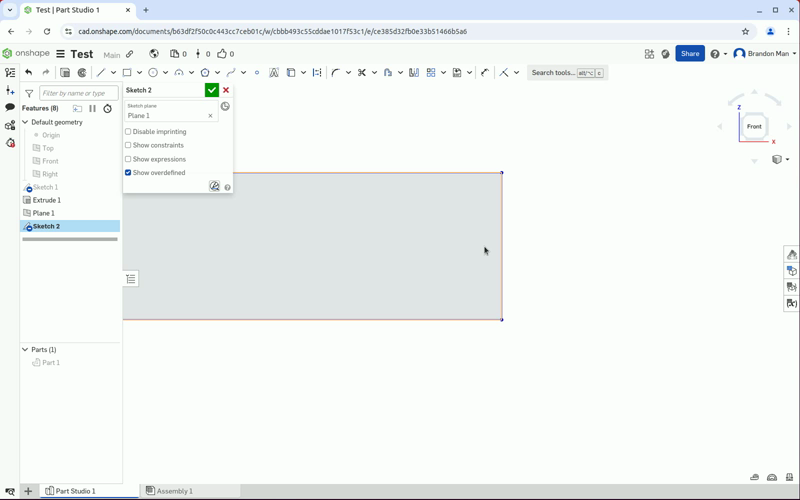
scroll(-6)
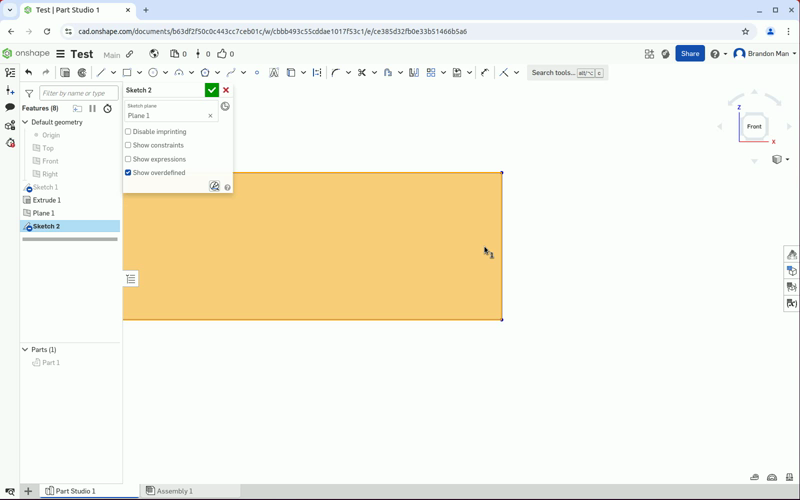
scroll(-6)
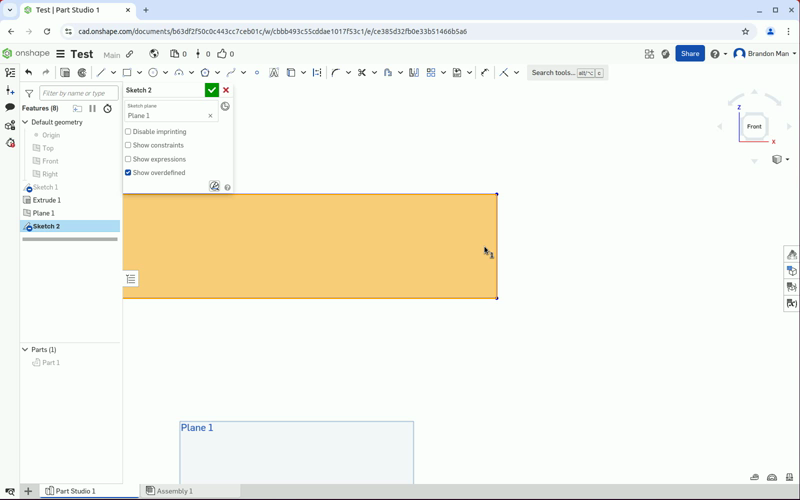
scroll(-6)
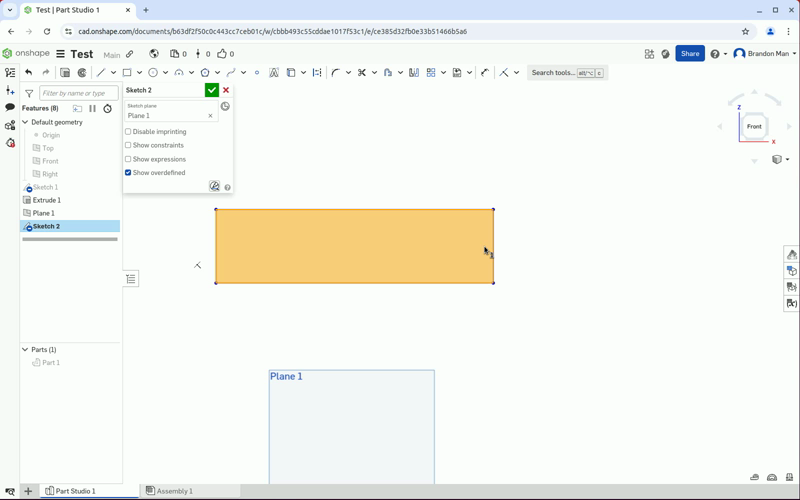
scroll(-6)
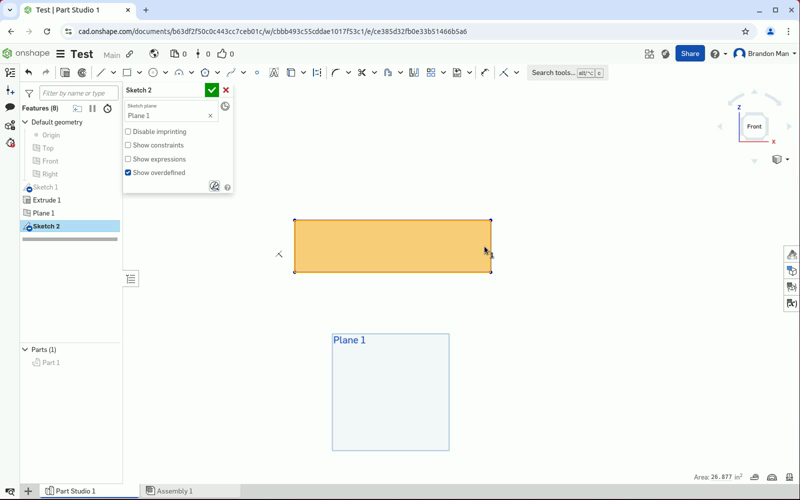
scroll(-6)
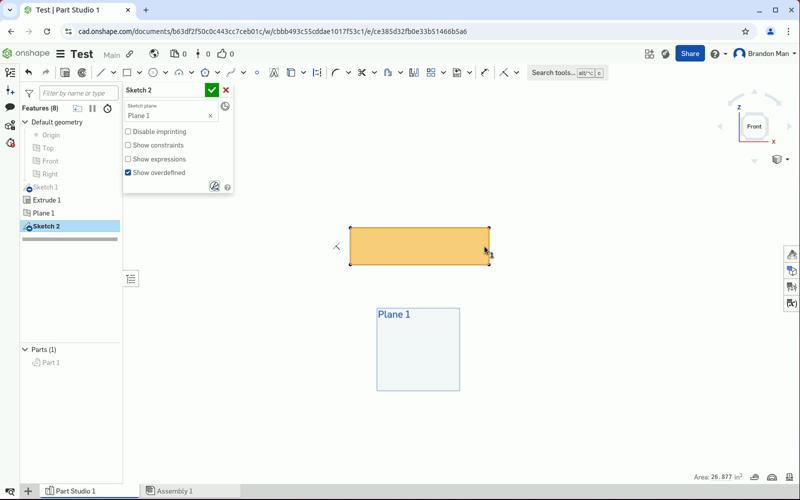
scroll(-6)
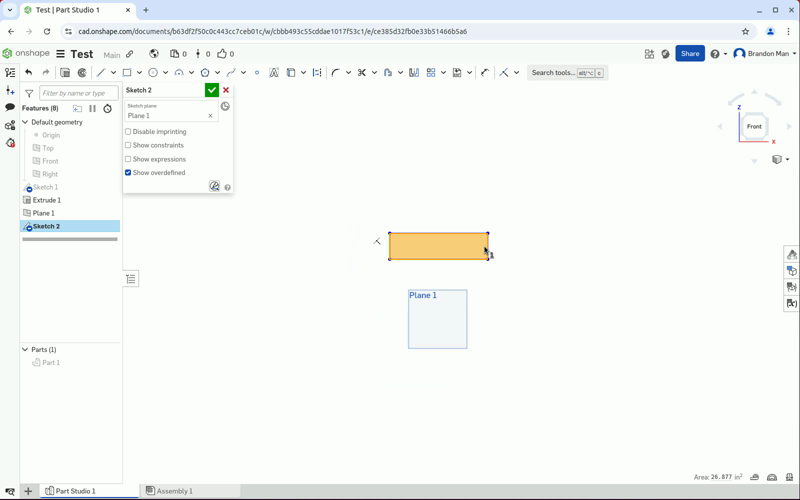
scroll(-6)
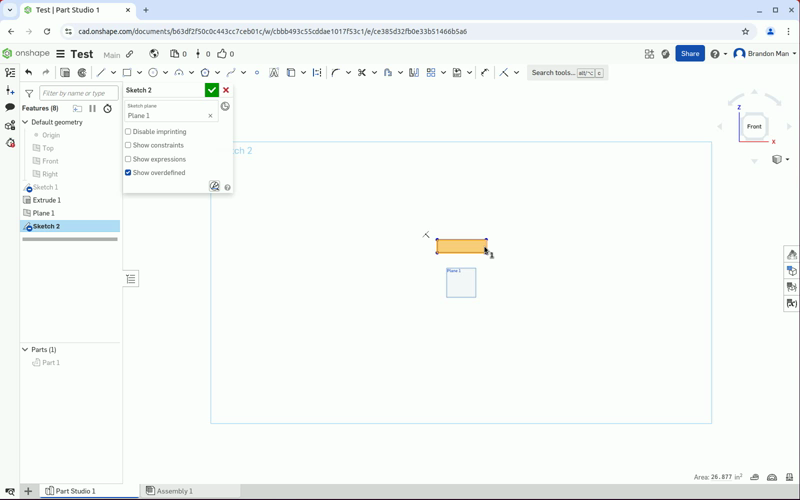
mouse_move(73, 352)
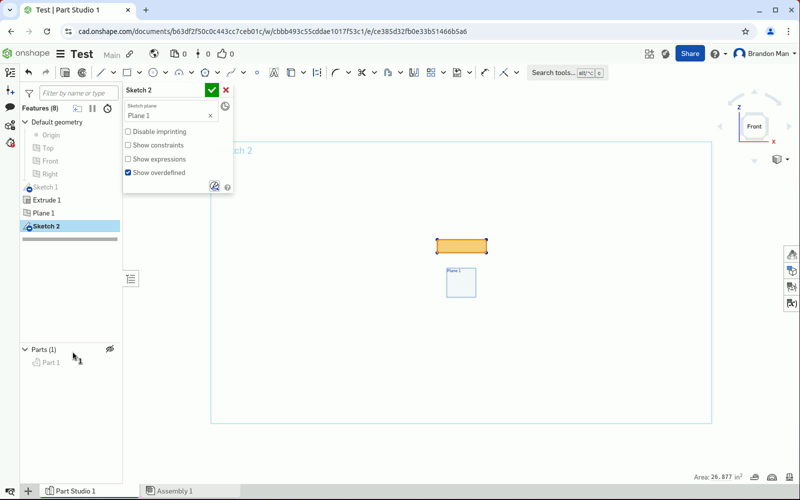
key(shift+y)
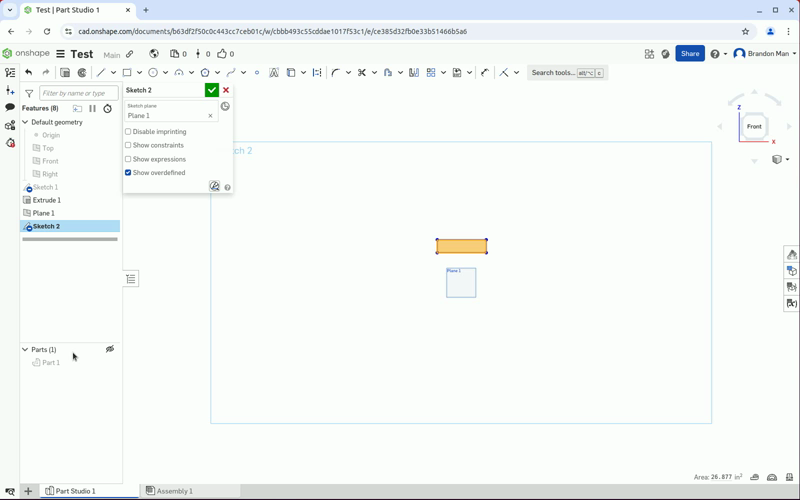
key(shift+e)
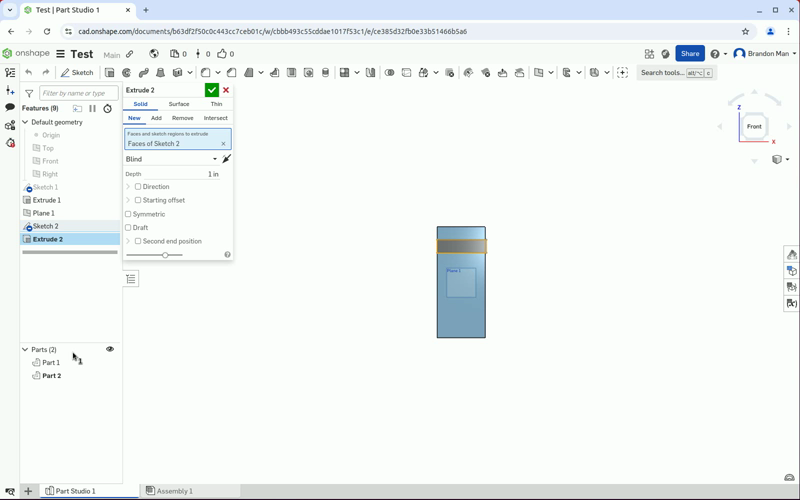
mouse_move(143, 106)
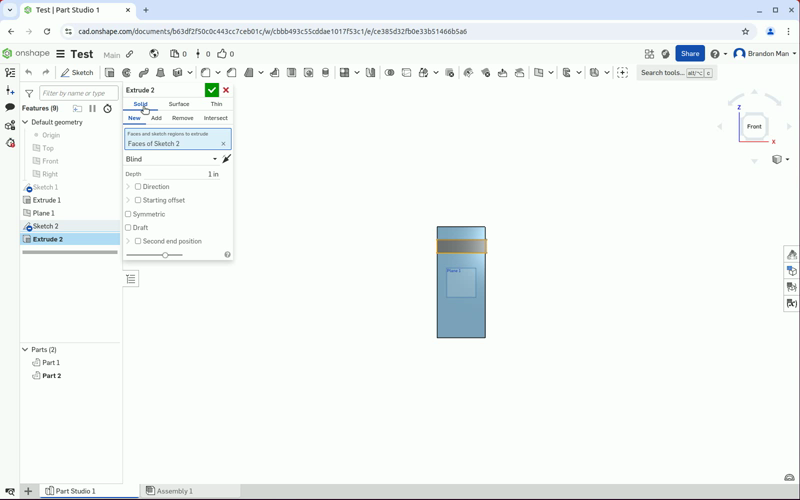
click(143, 106)
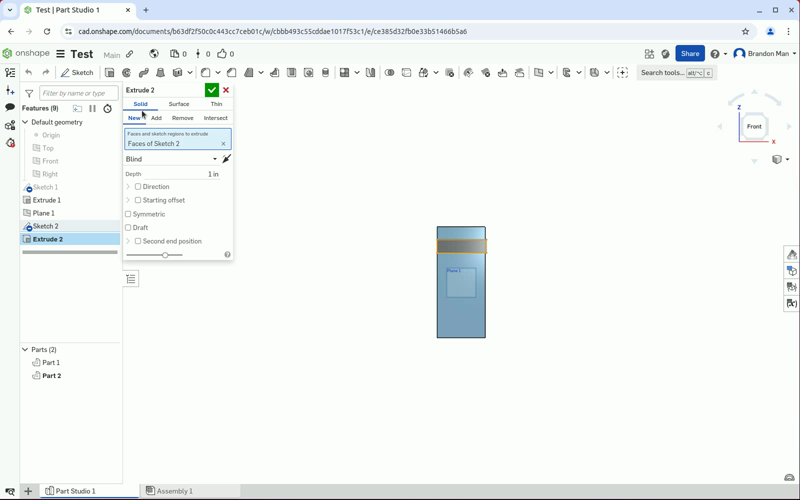
mouse_move(137, 120)
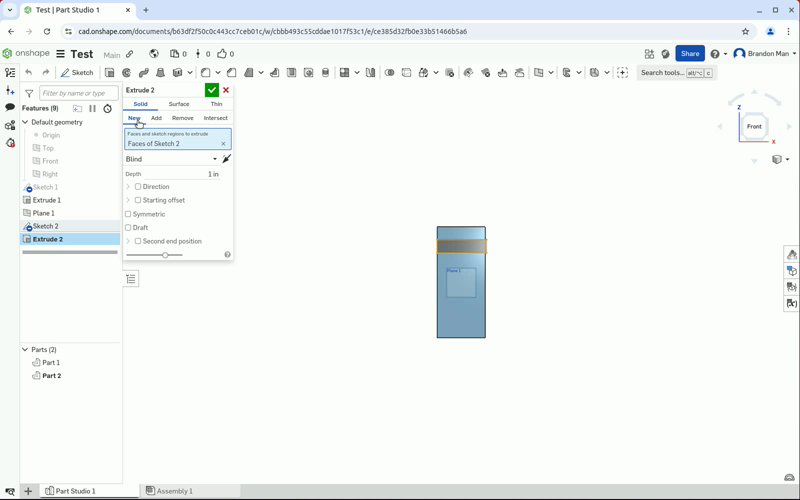
click(137, 120)
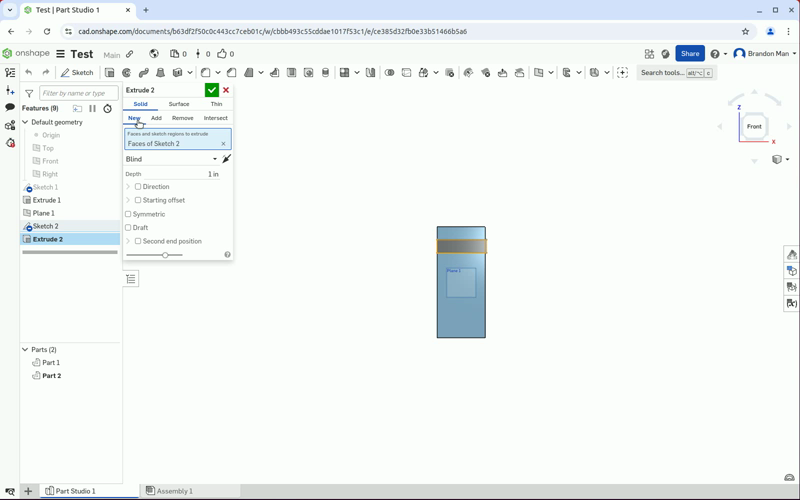
key(tab, 4)
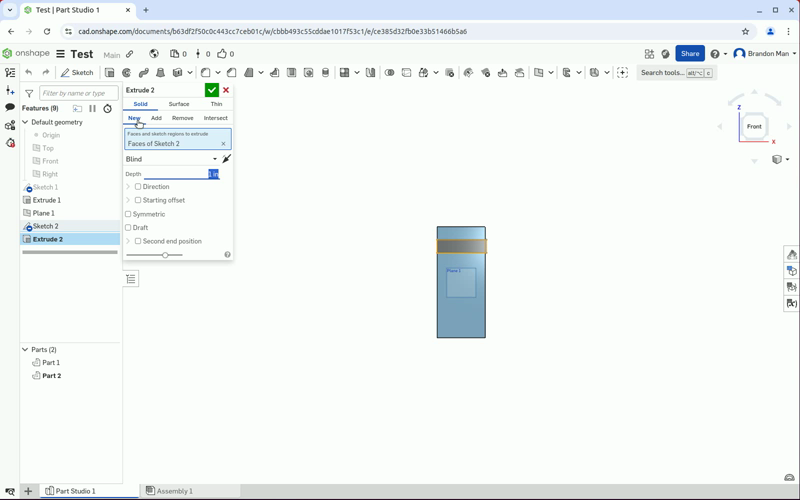
text(2.648)
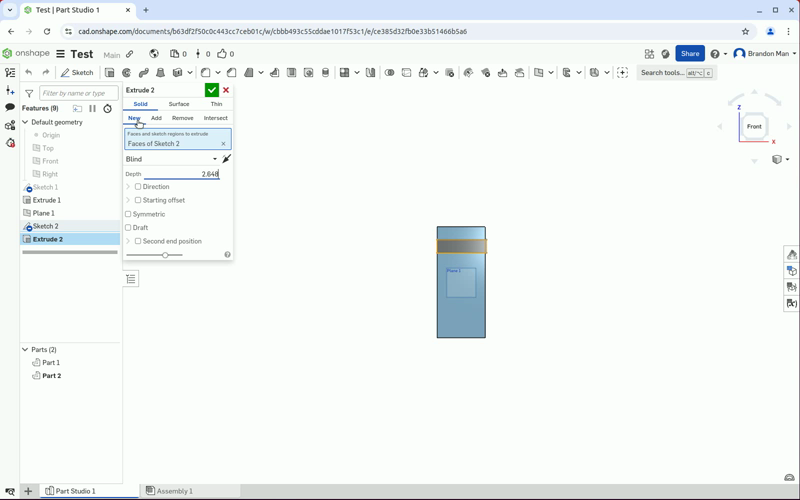
key(enter)
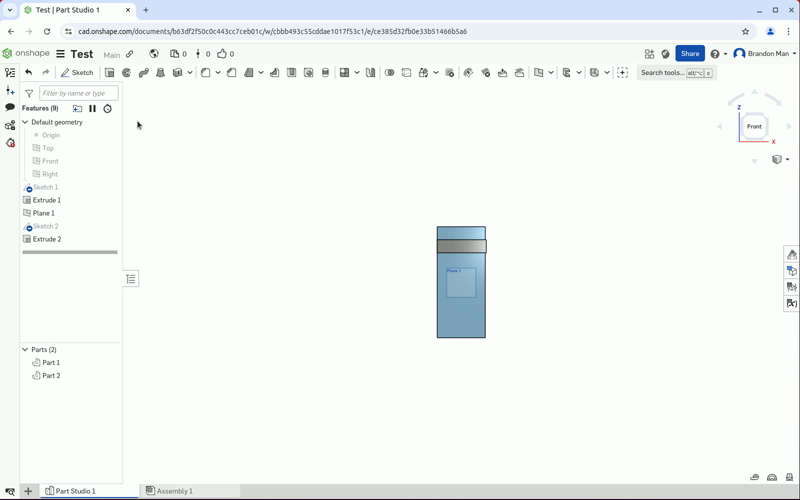
key(shift+h)
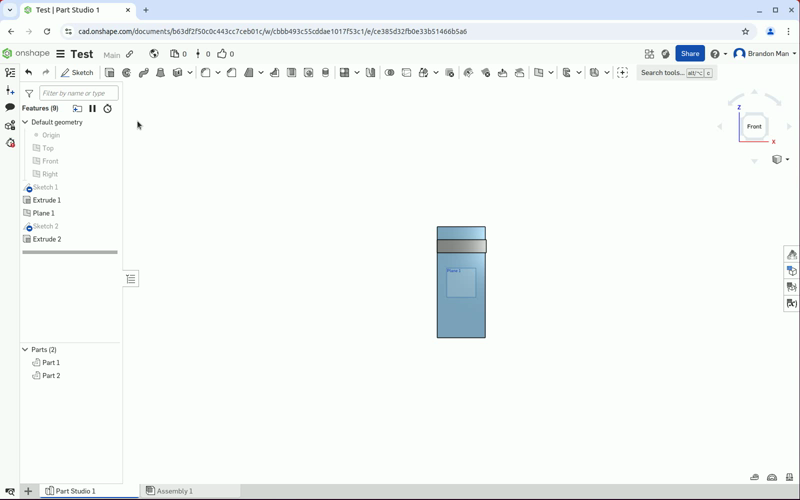
key(shift+h)
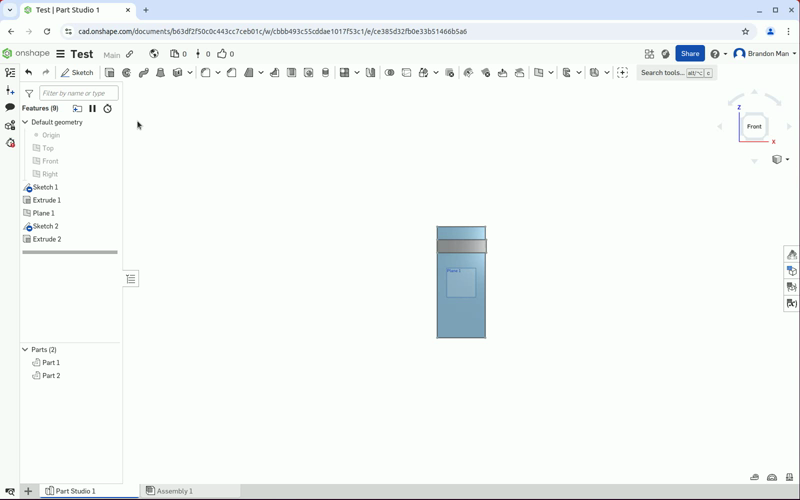
key(shift+7)
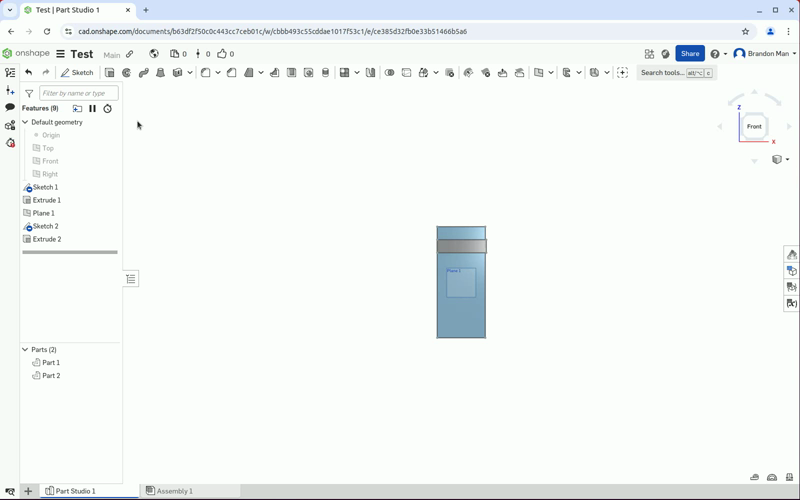
key(left, 2)
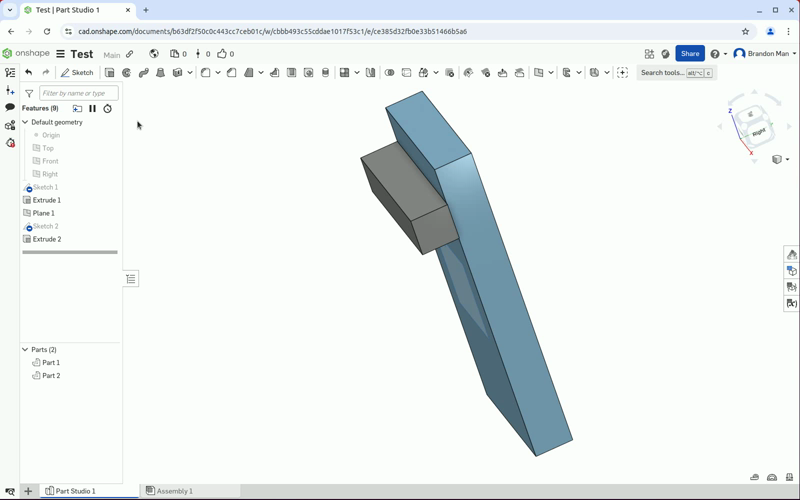
key(down, 2)
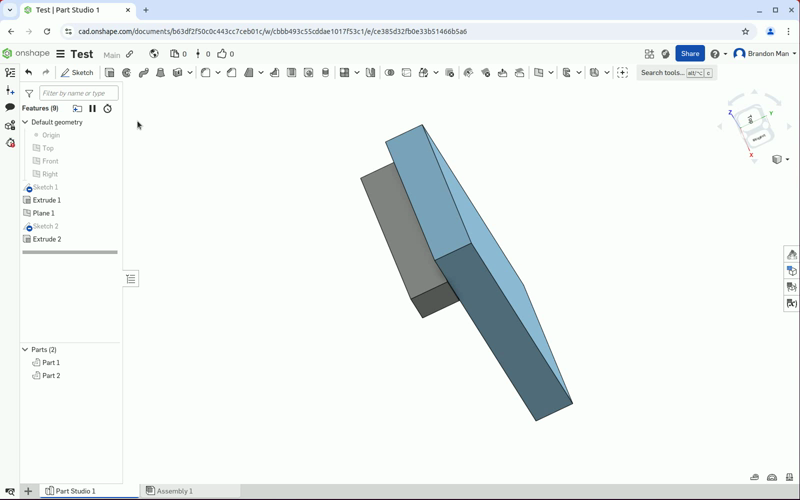
key(up, 2)
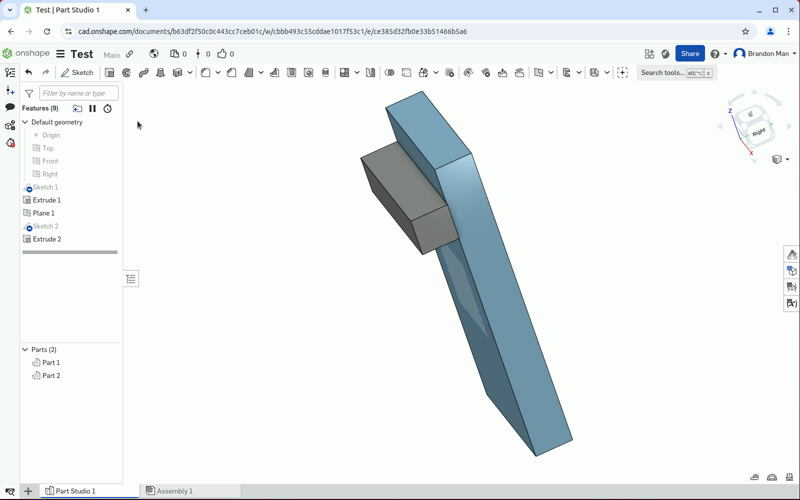
key(right, 2)
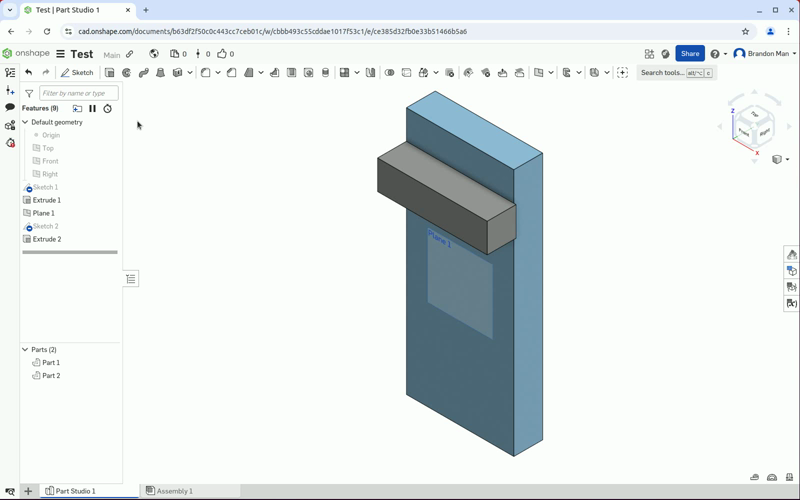
mouse_move(73, 189)
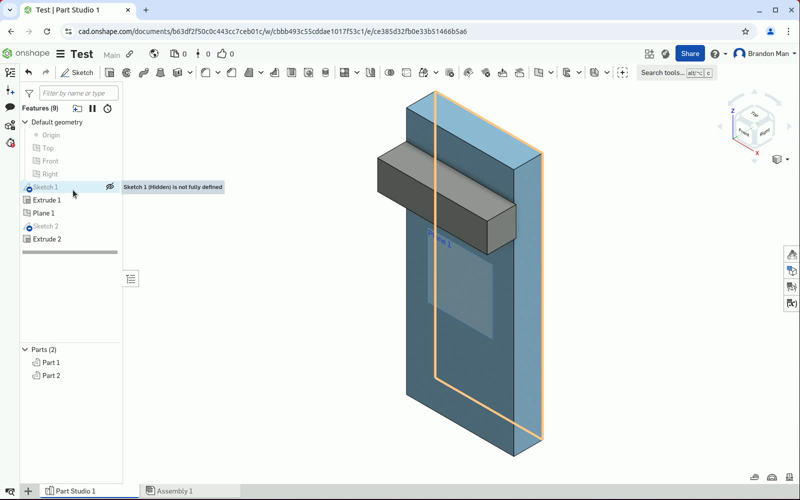
click(73, 189)